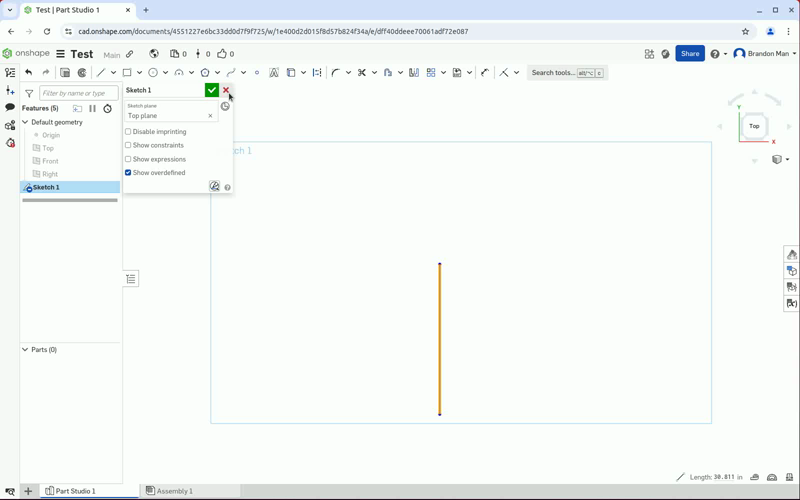
key(shift+h)
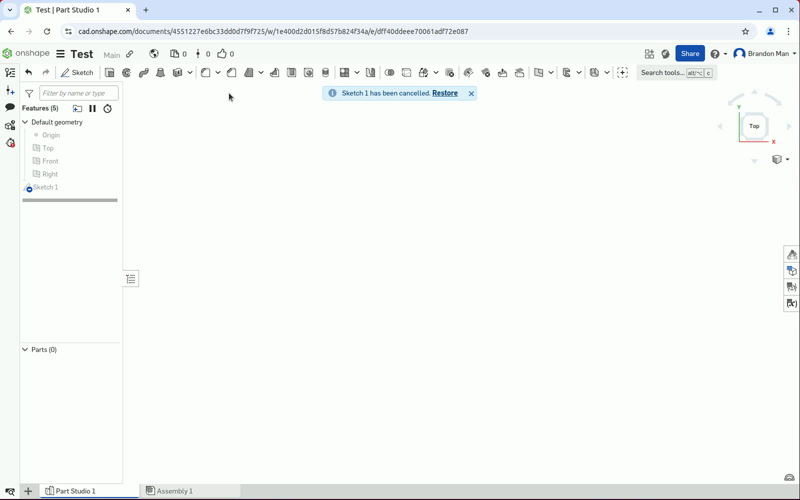
mouse_move(73, 352)
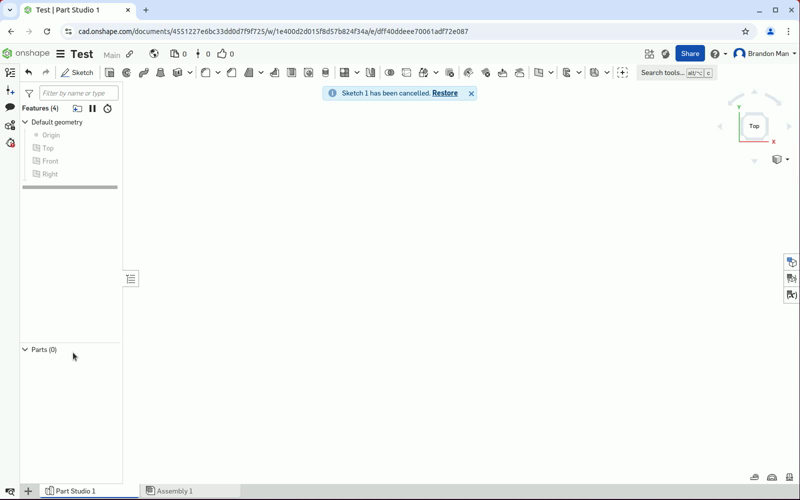
key(y)
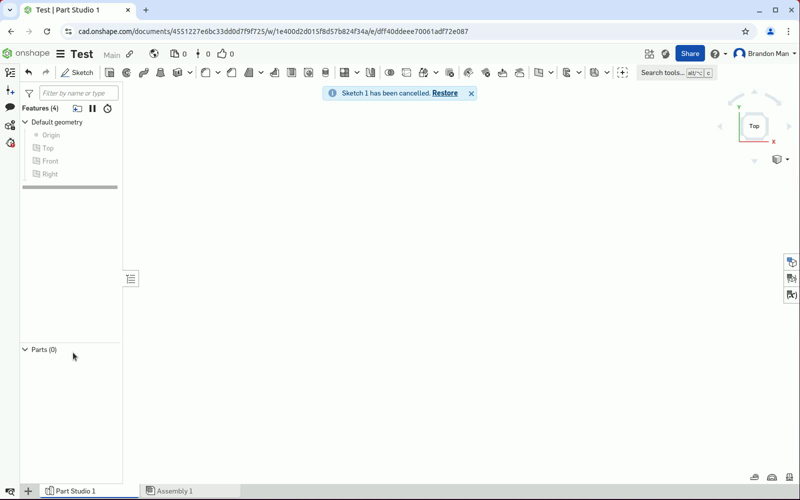
key(shift+p)
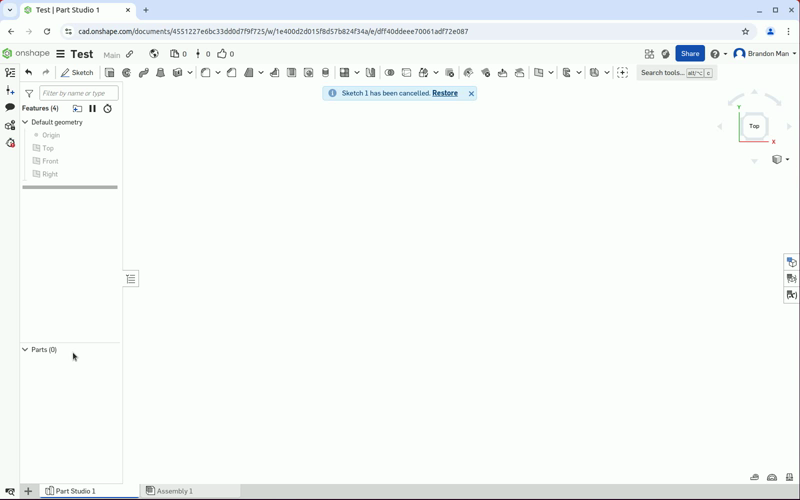
key(space)
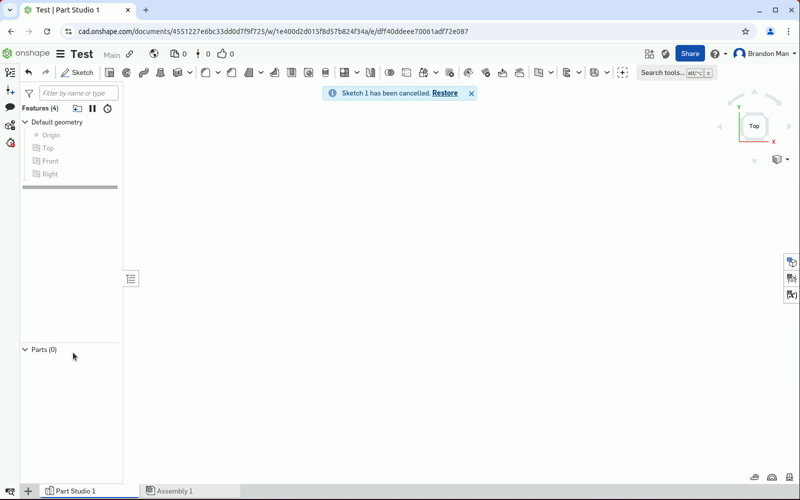
key_down(shift)
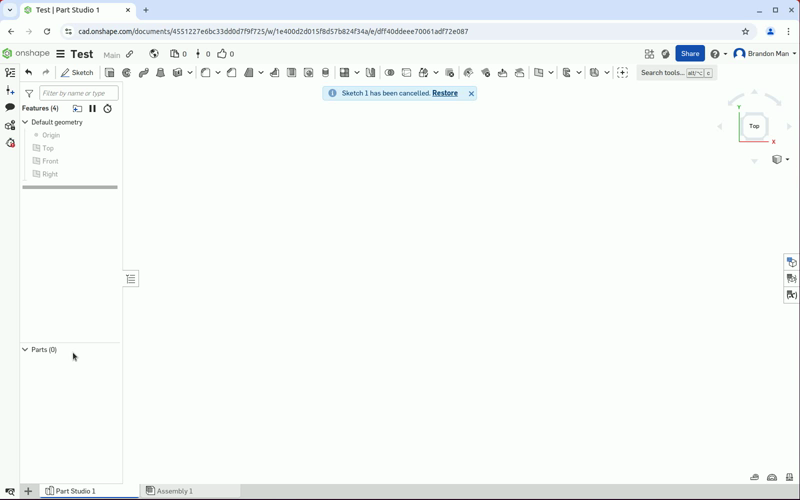
key(up)
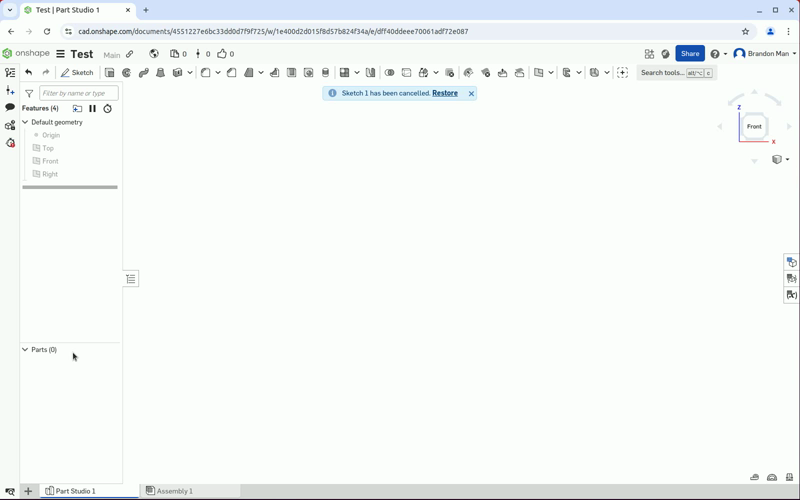
key_up(shift)
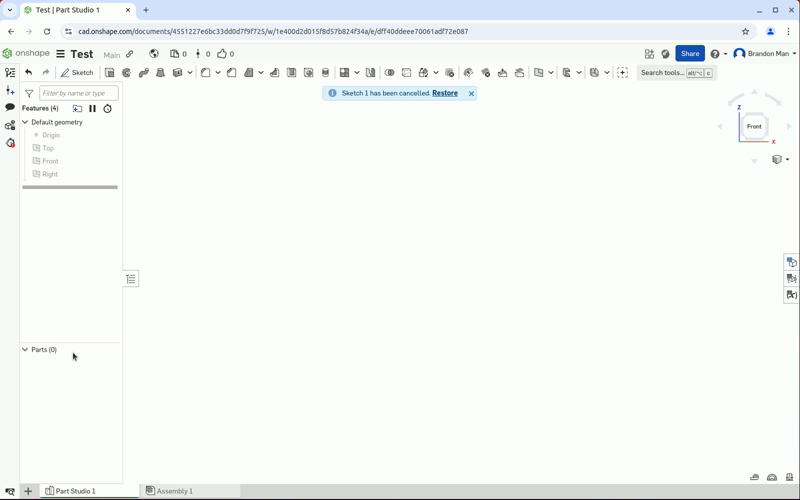
key(space)
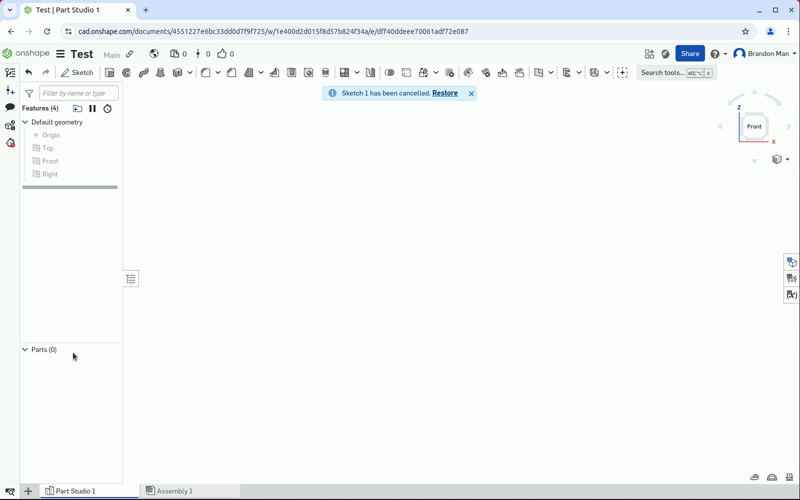
key_down(shift)
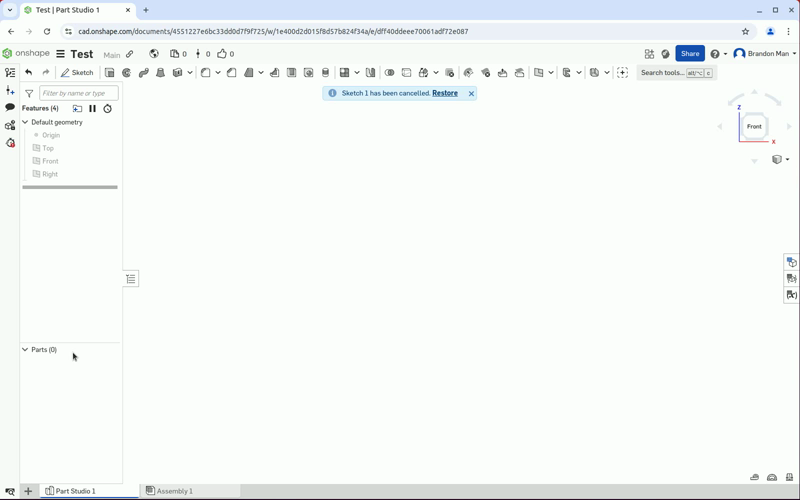
key(left)
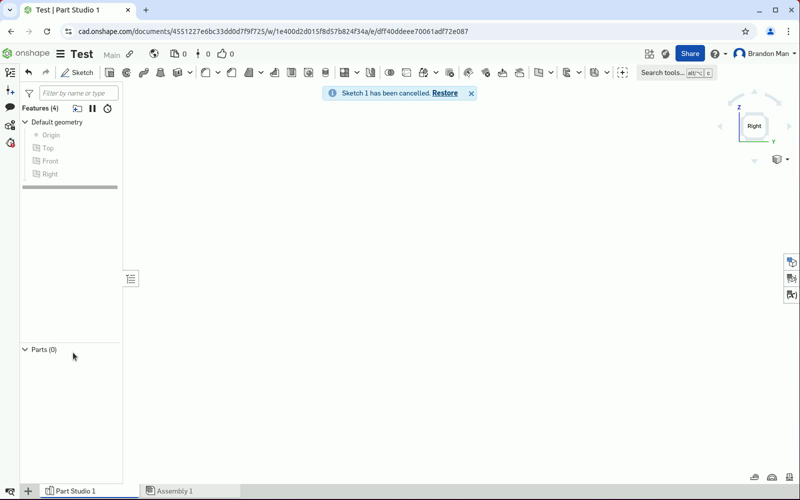
key_up(shift)
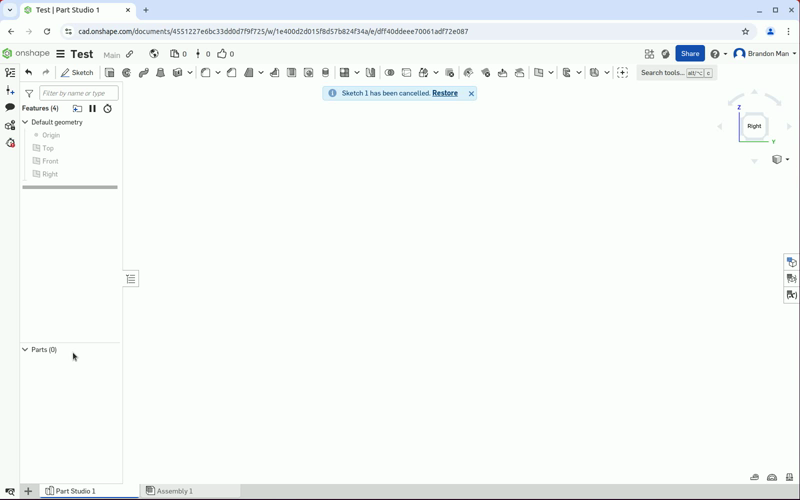
mouse_move(73, 352)
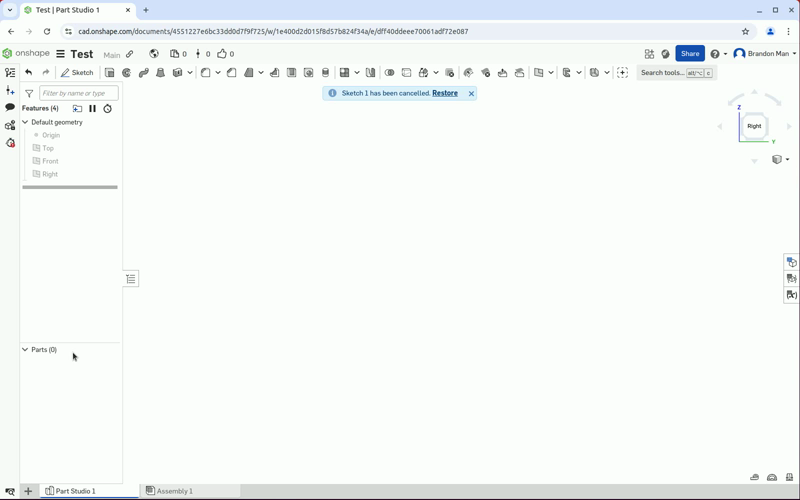
key(shift+y)
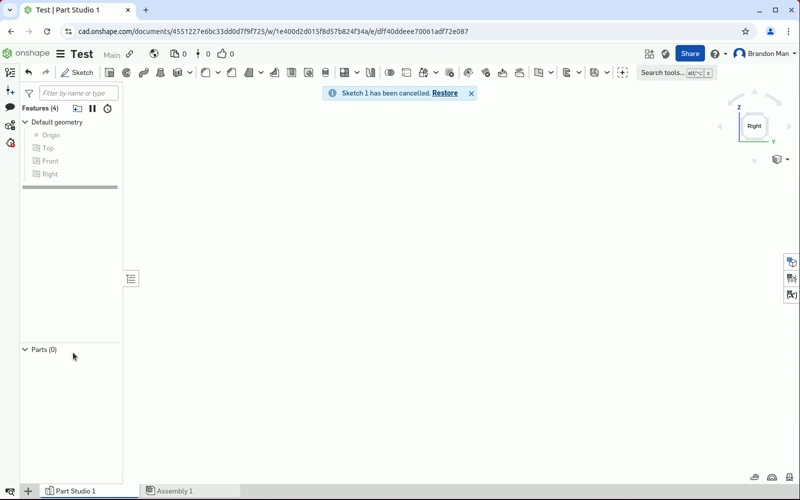
key(shift+s)
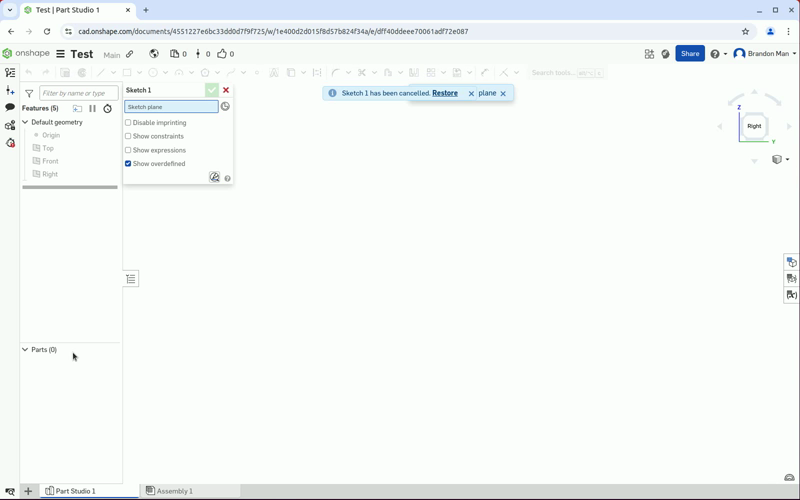
mouse_move(73, 176)
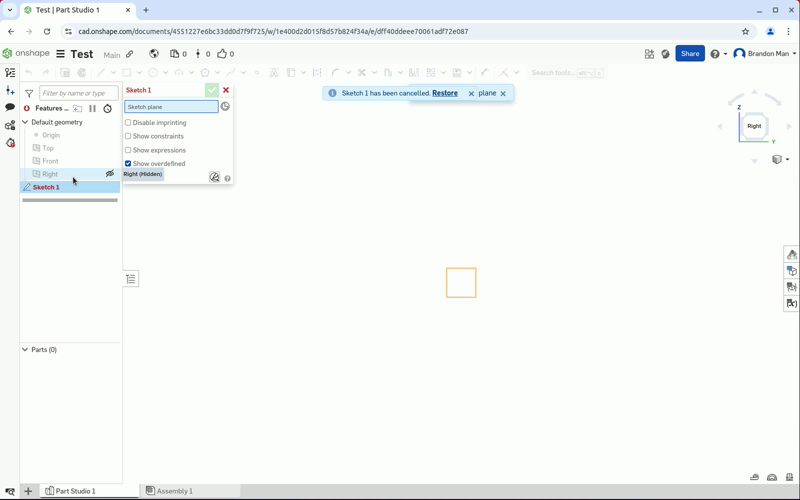
click(73, 176)
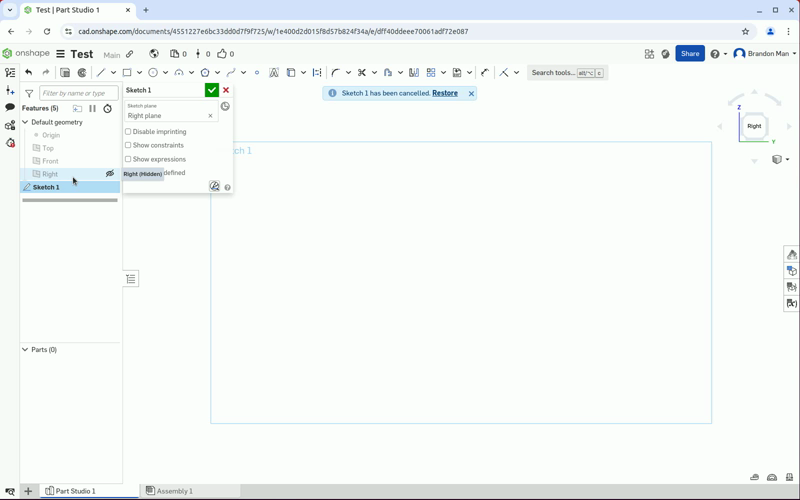
mouse_move(73, 352)
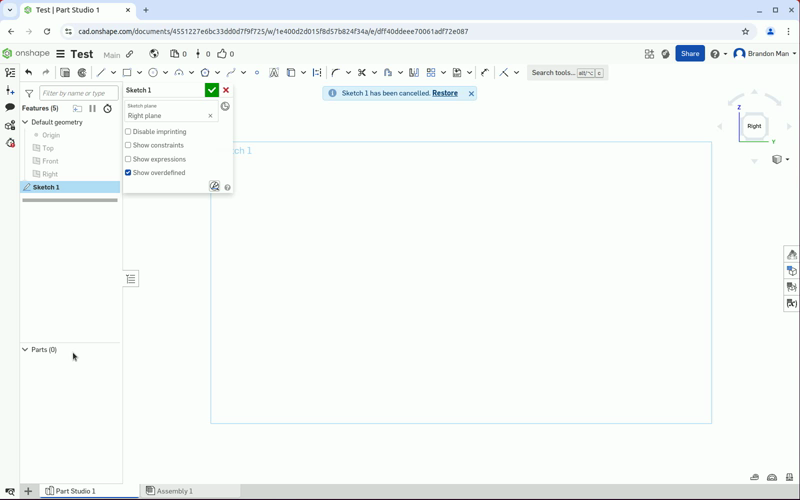
key(y)
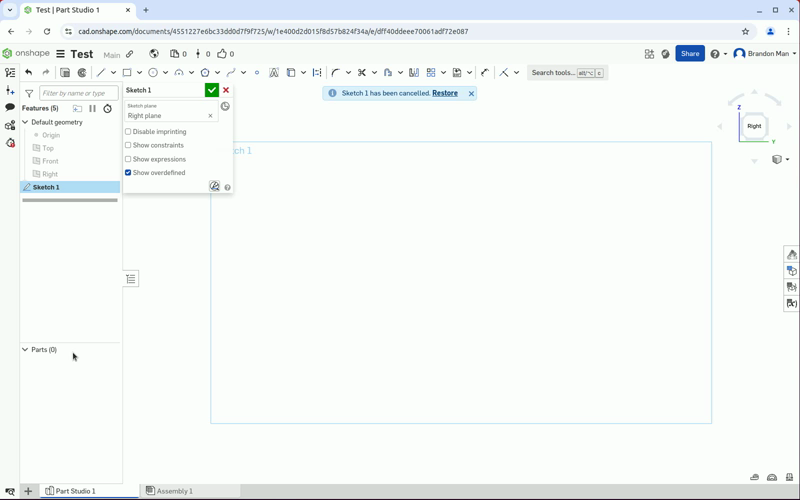
key(l)
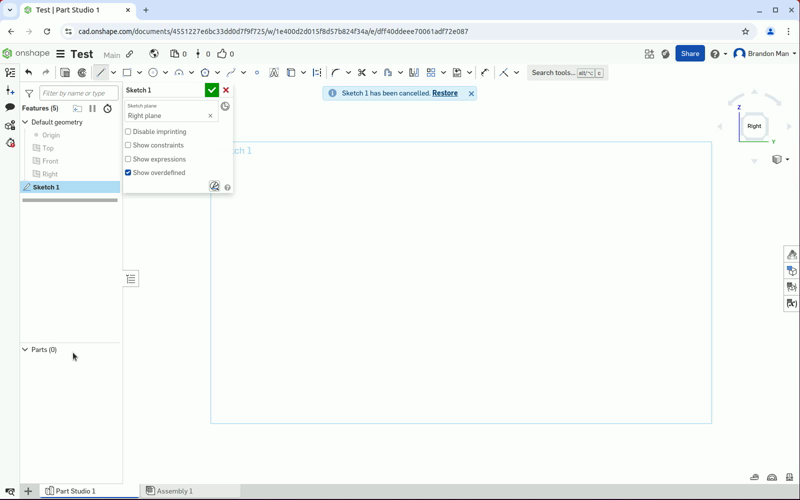
key_down(shift)
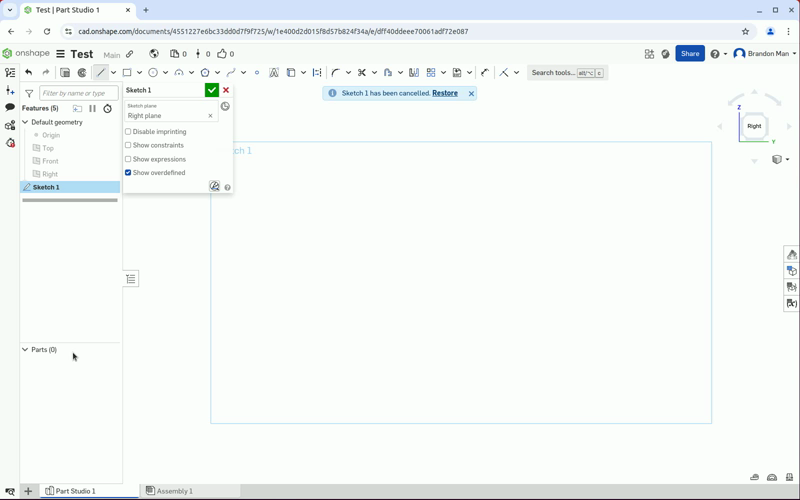
mouse_move(370, 282)
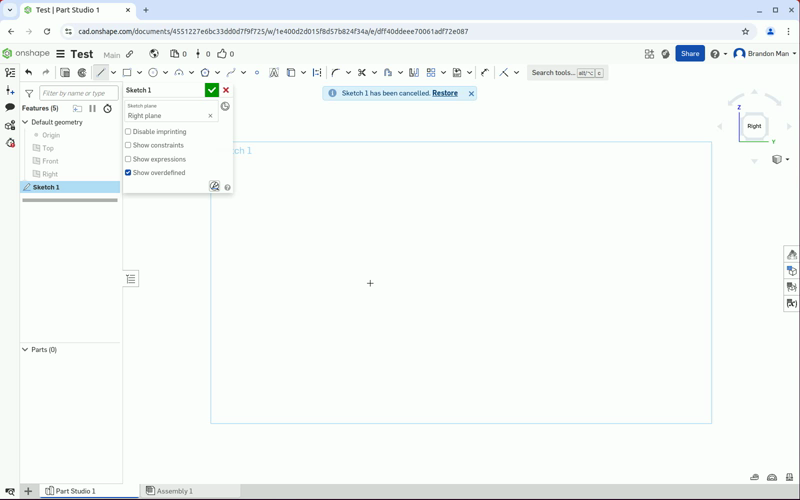
click(370, 282)
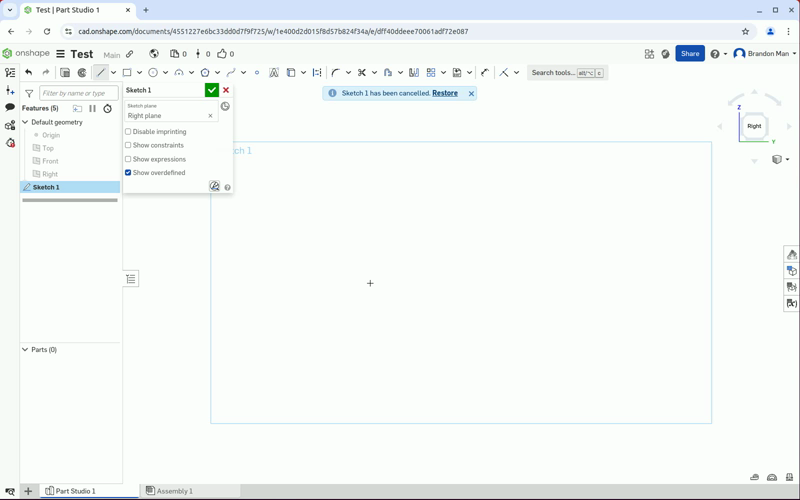
key_up(shift)
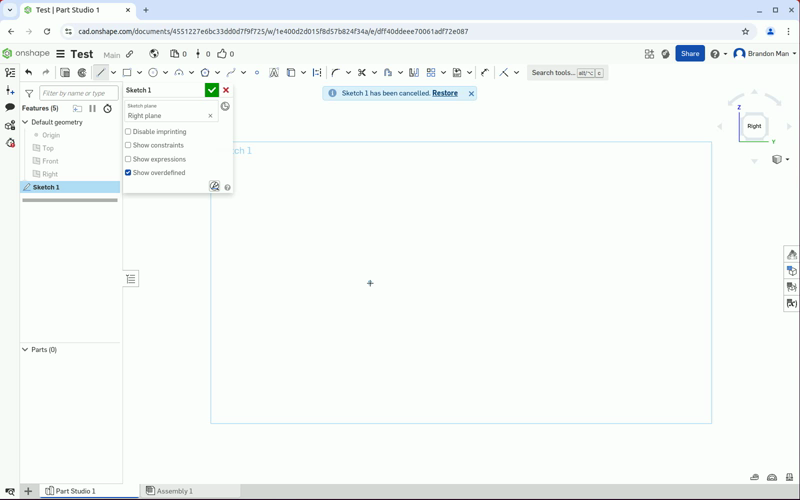
key_down(shift)
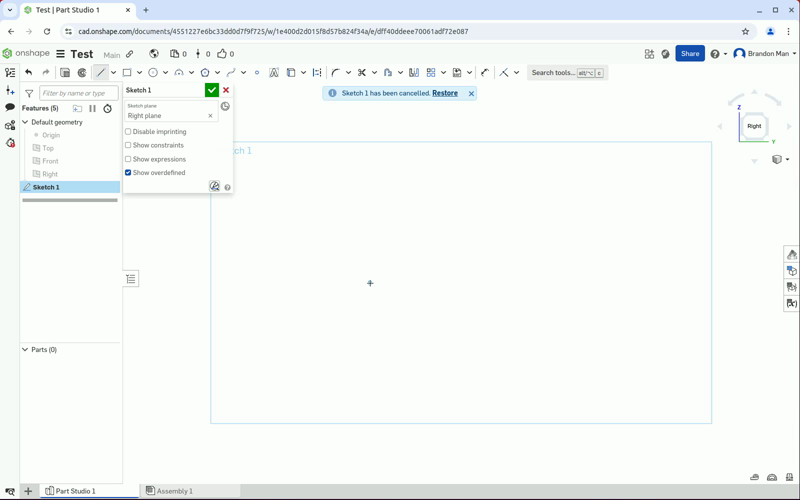
mouse_move(461, 282)
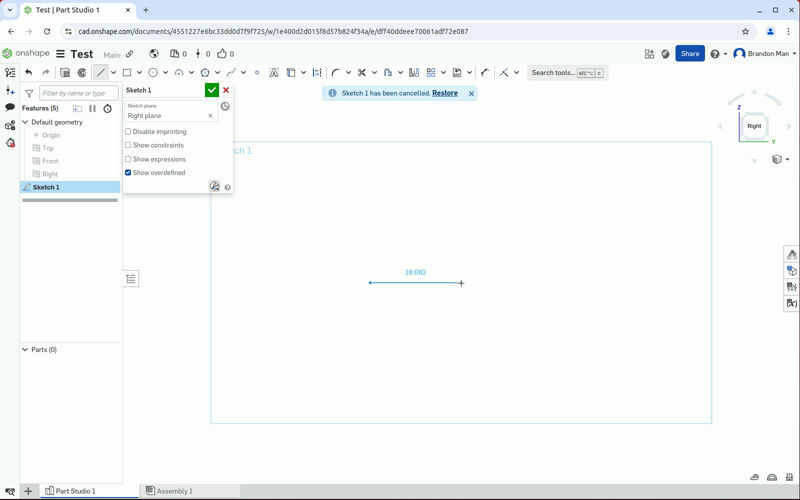
click(461, 282)
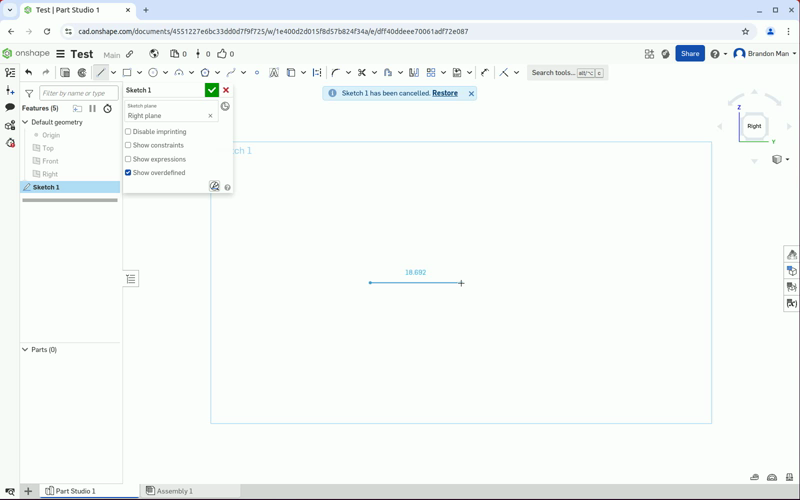
key_up(shift)
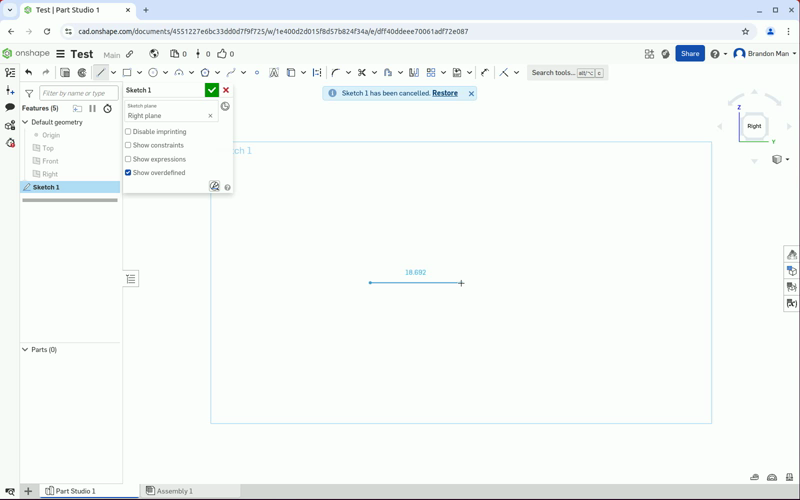
key_down(shift)
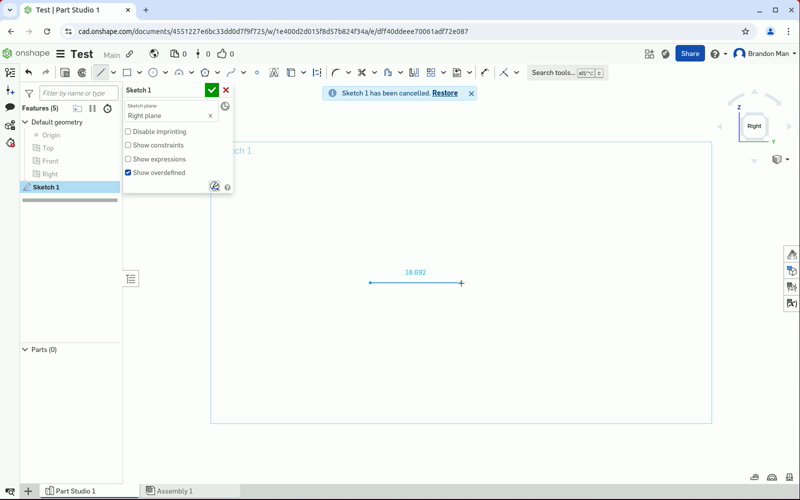
mouse_move(461, 192)
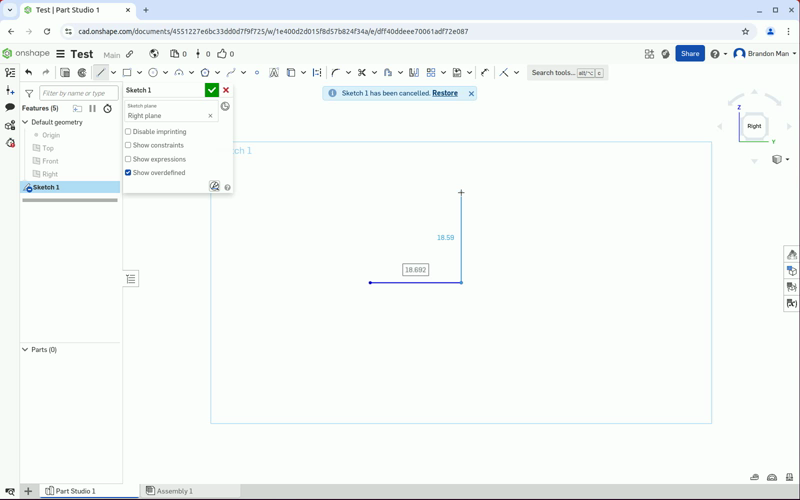
click(461, 192)
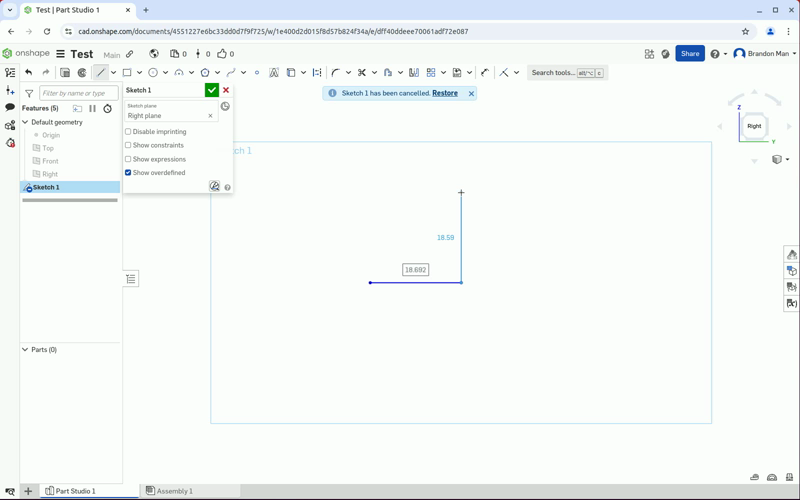
key_up(shift)
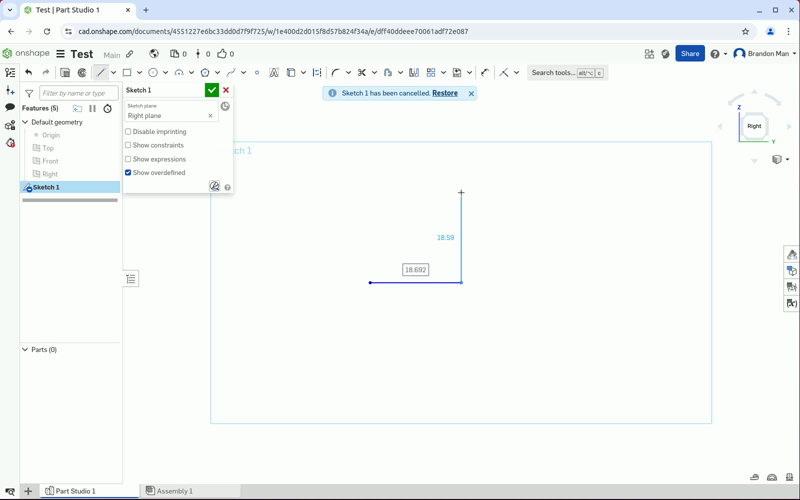
key_down(shift)
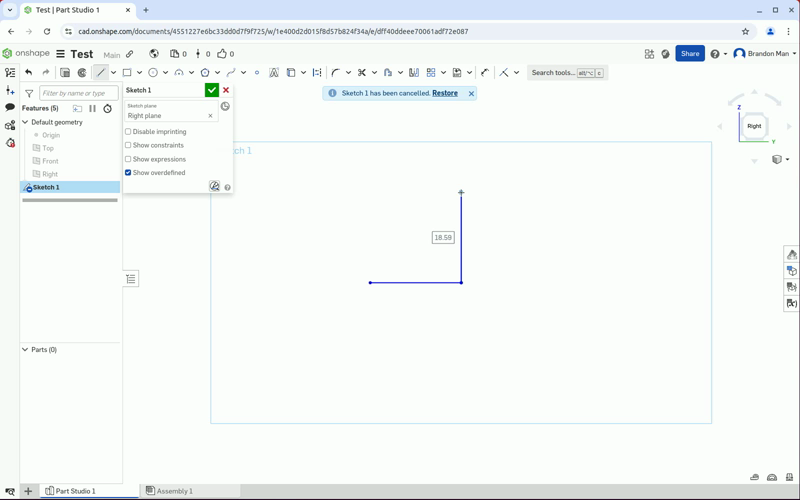
mouse_move(370, 192)
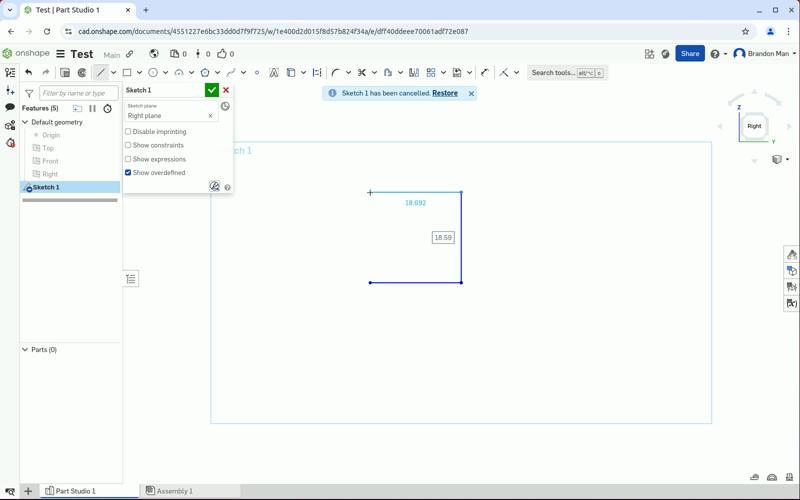
click(370, 192)
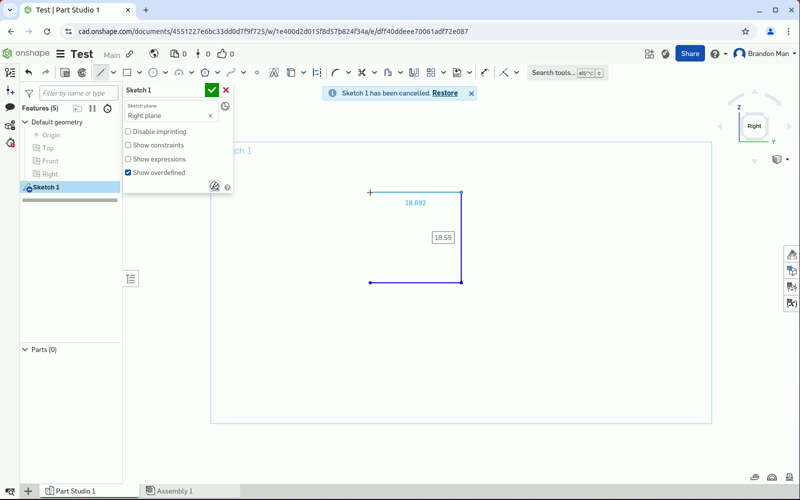
key_up(shift)
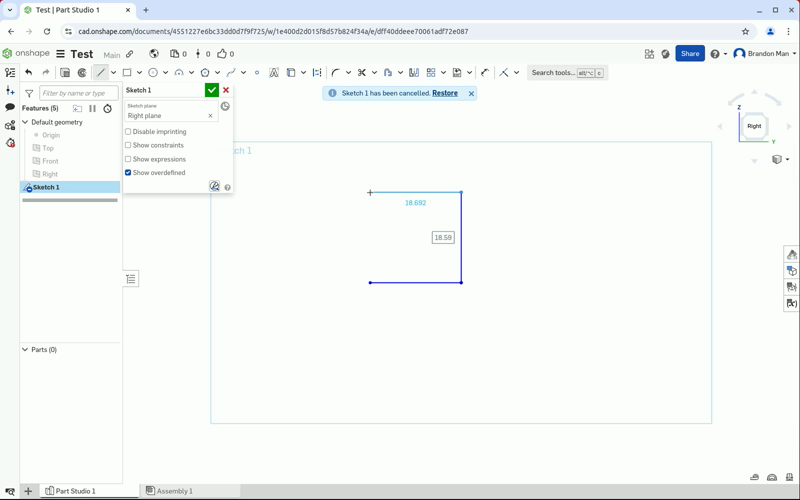
key_down(shift)
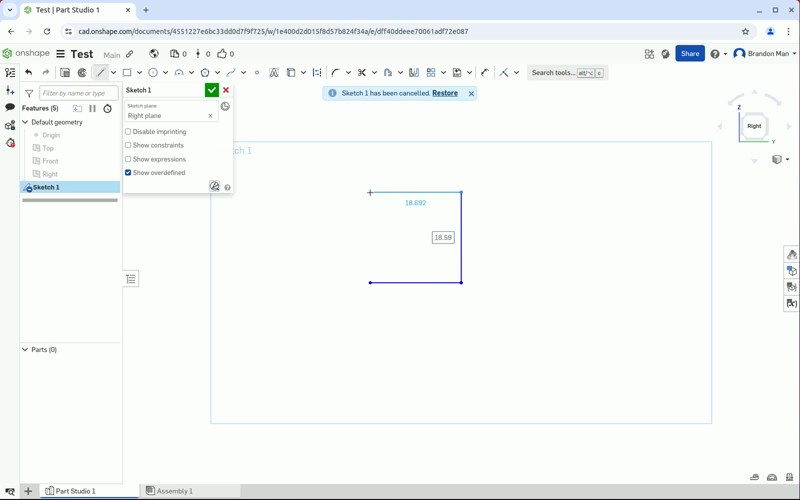
mouse_move(370, 282)
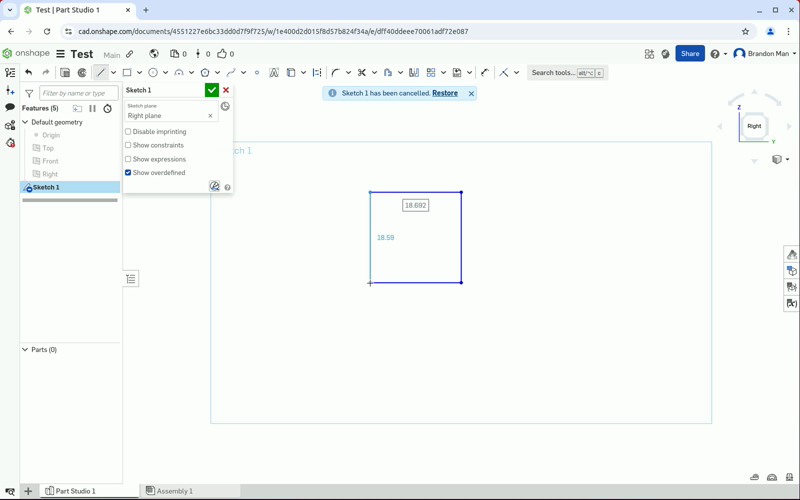
key_up(shift)
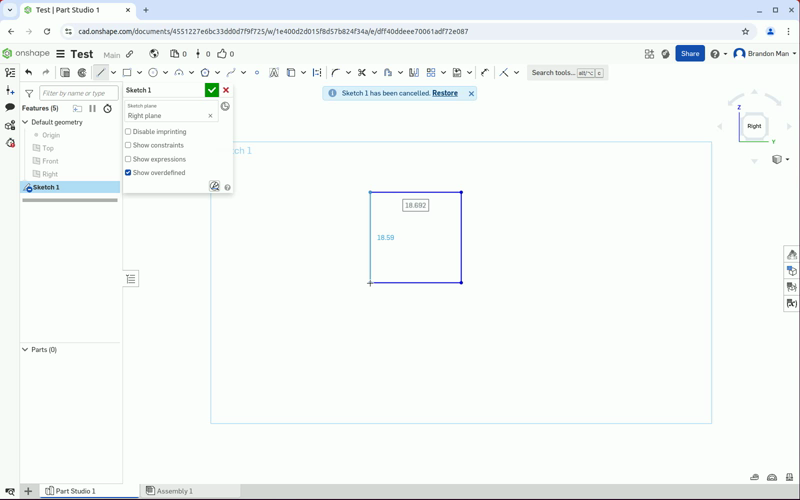
click(370, 282)
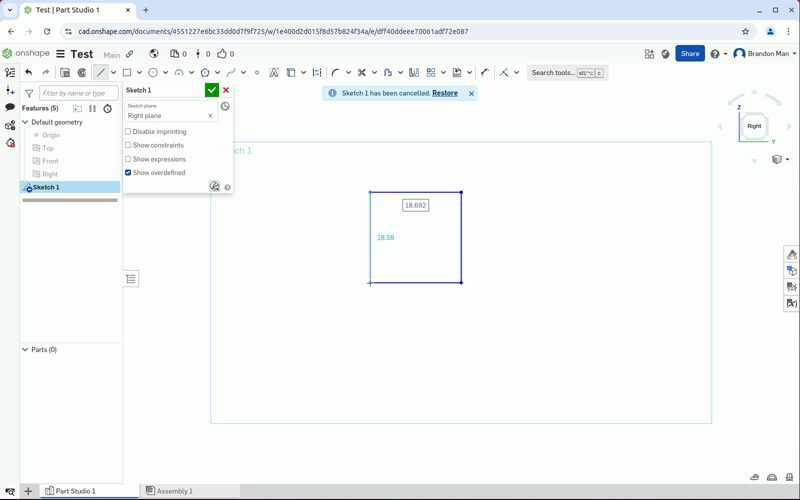
key(esc)
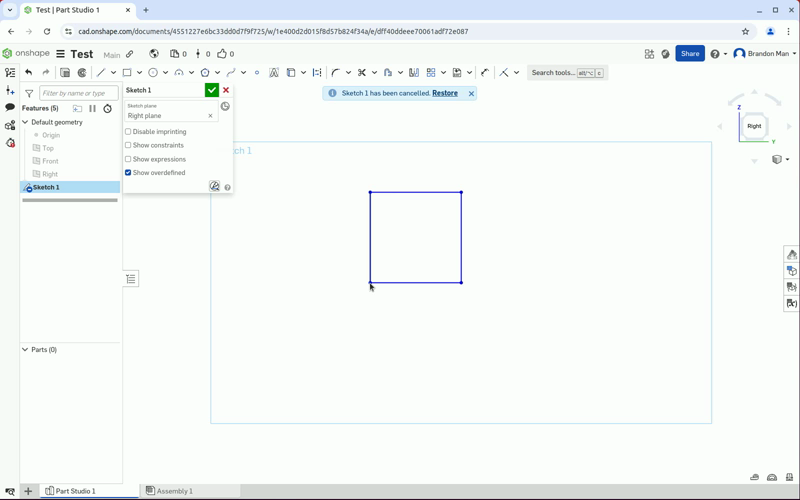
mouse_move(425, 229)
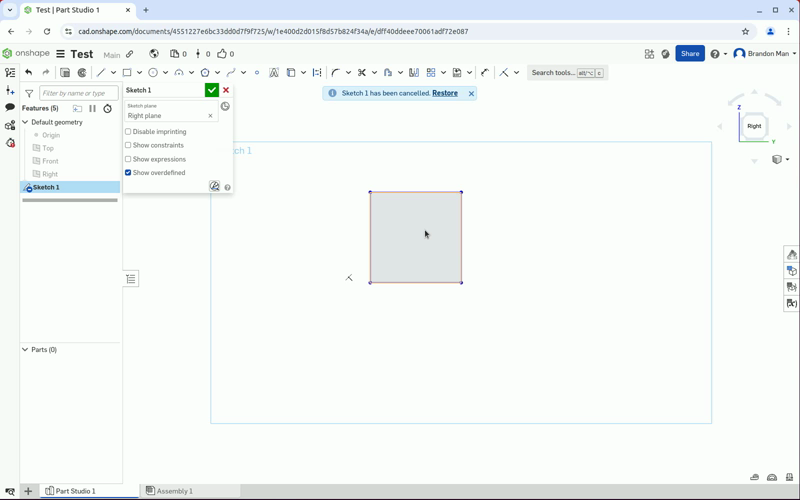
click(425, 229)
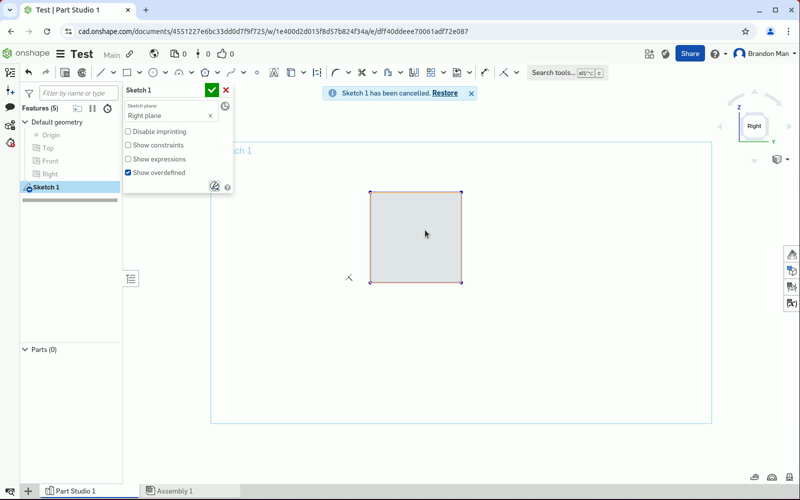
mouse_move(73, 352)
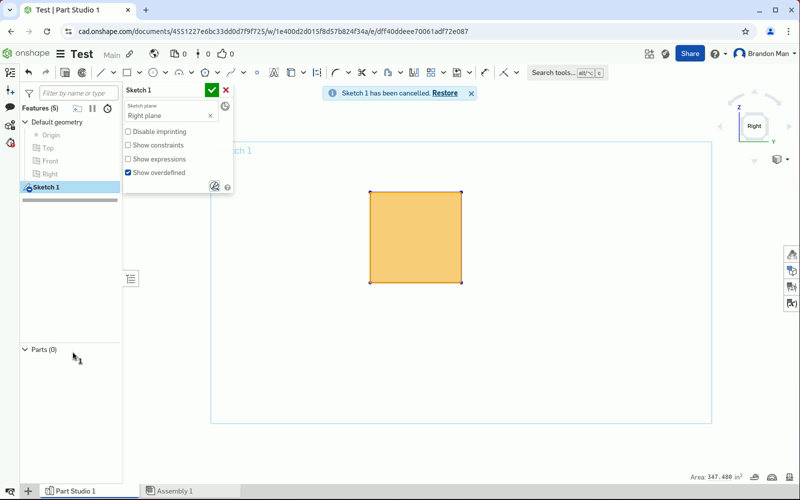
key(shift+y)
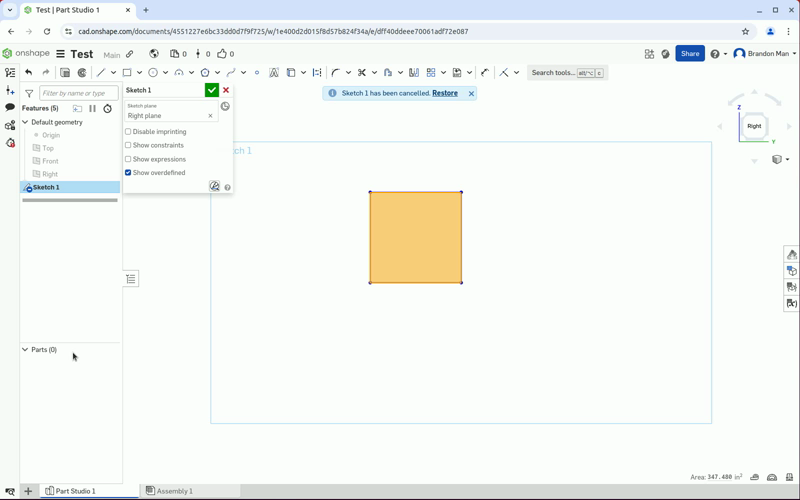
key(shift+e)
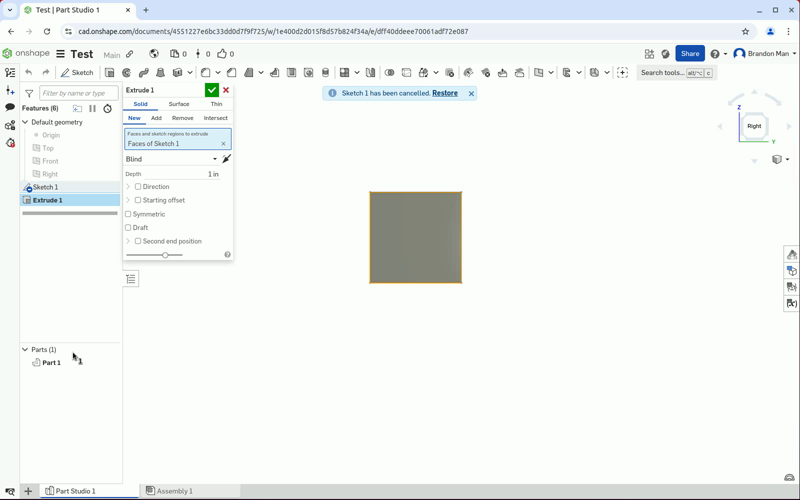
mouse_move(143, 106)
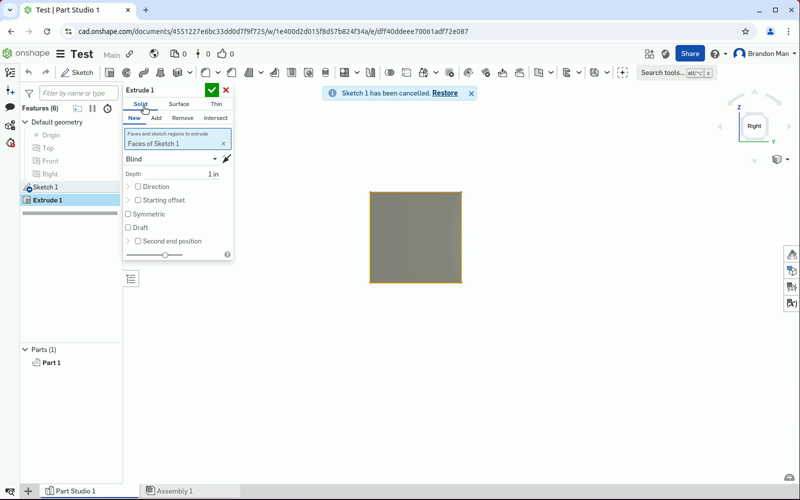
click(143, 106)
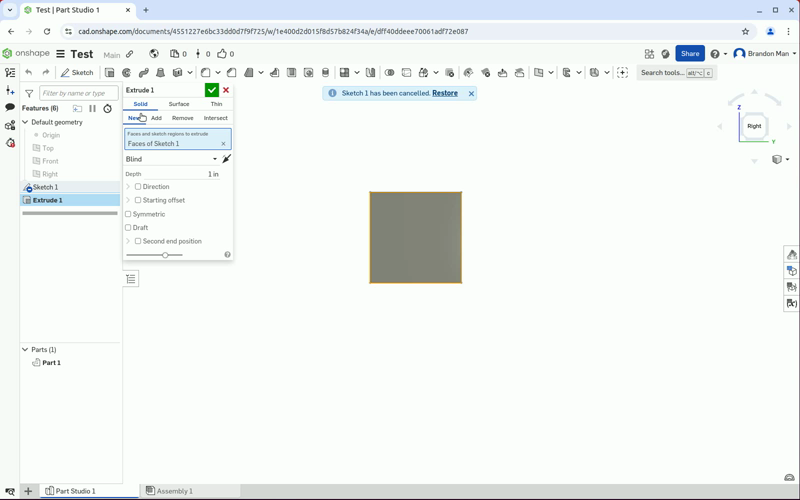
mouse_move(137, 120)
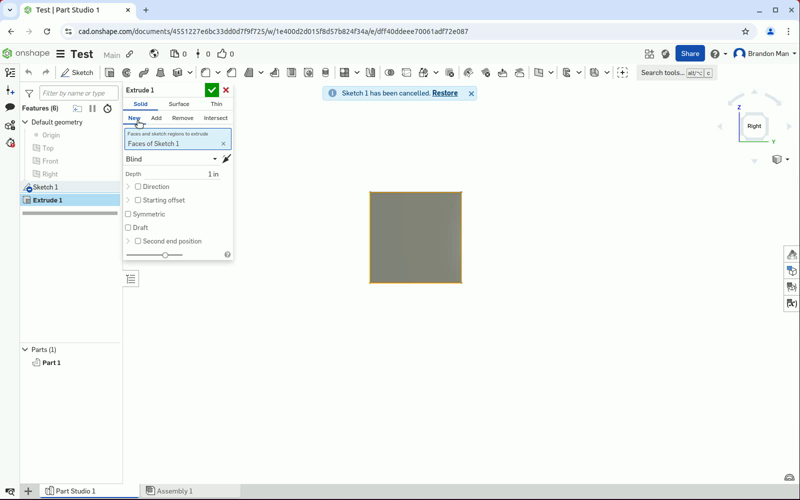
click(137, 120)
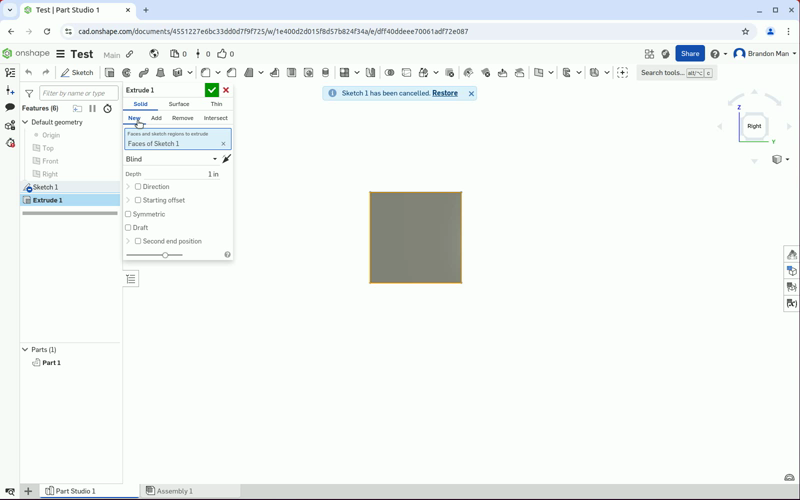
key(tab, 4)
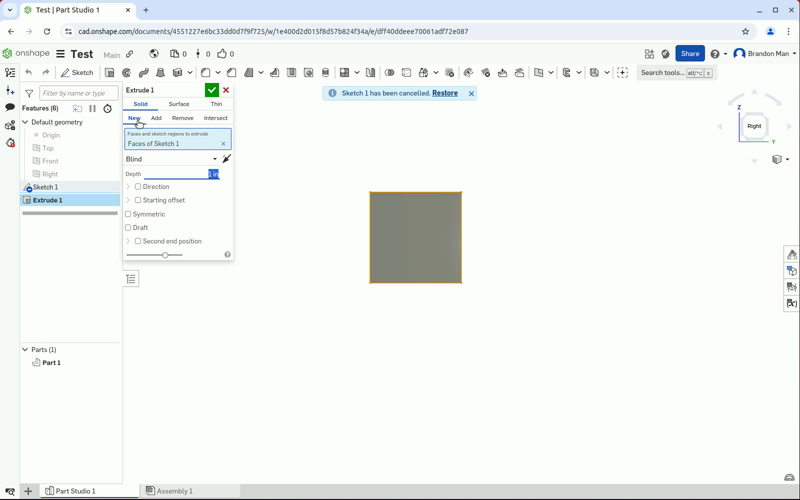
text(9.148)
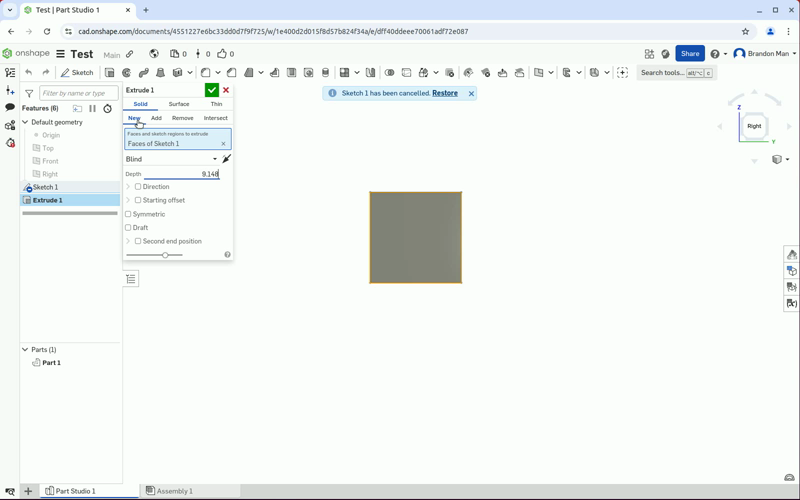
key(tab, 3)
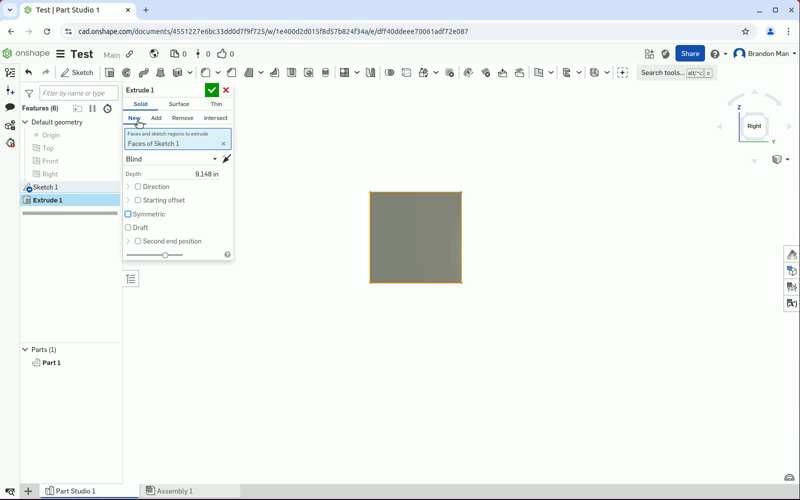
key(space)
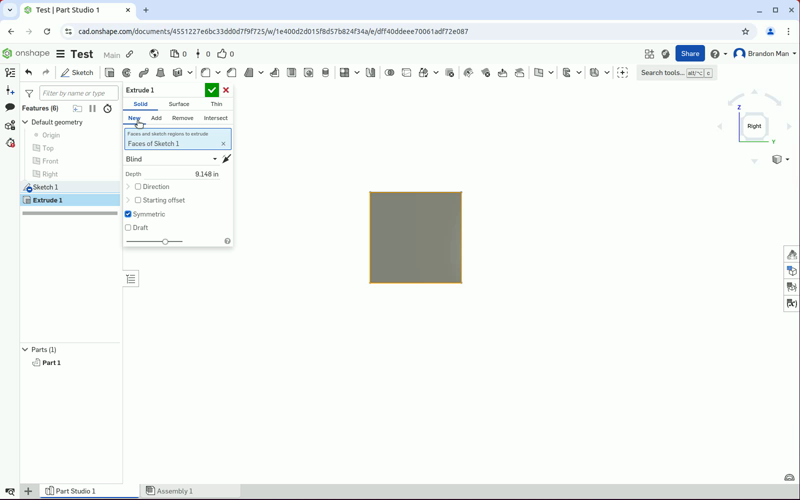
key(enter)
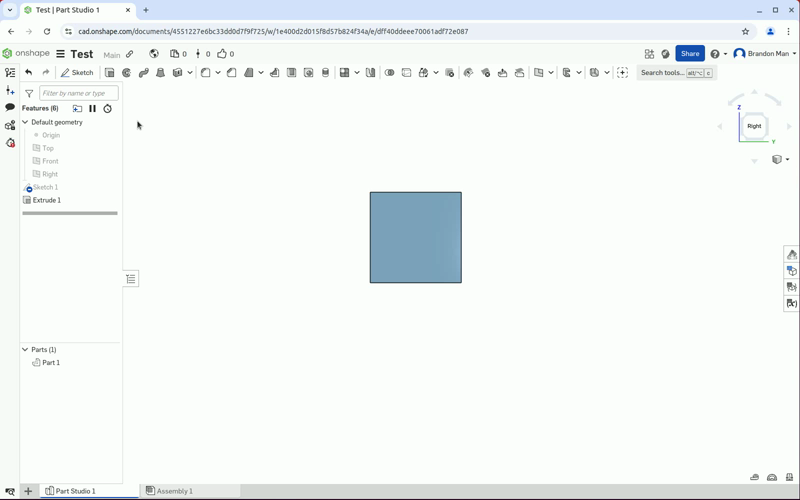
key(shift+h)
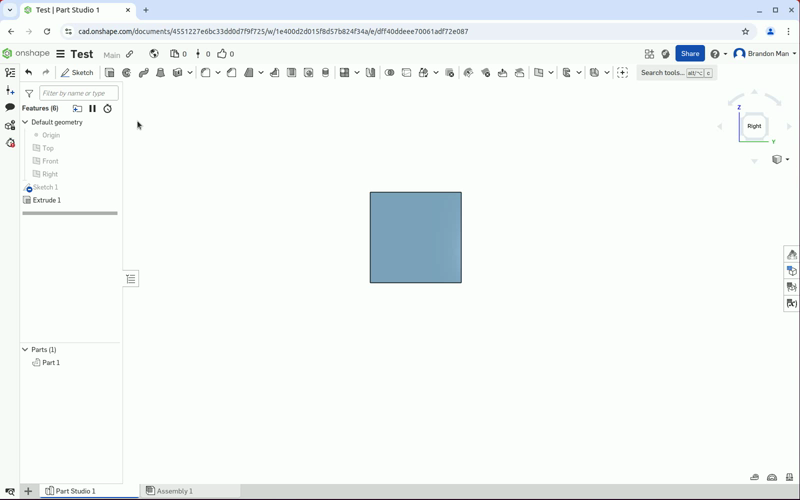
key(shift+h)
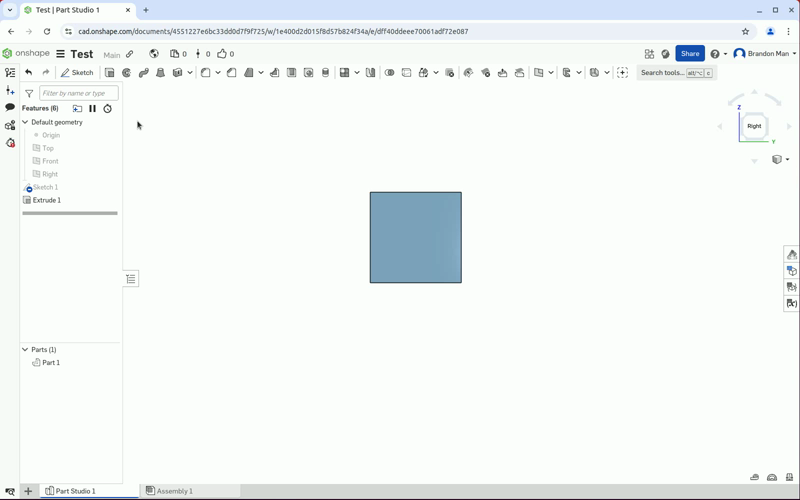
mouse_move(73, 189)
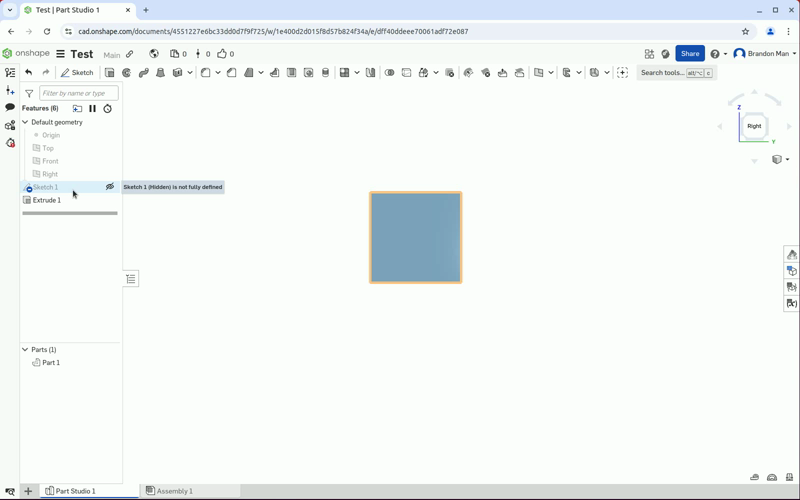
click(73, 189)
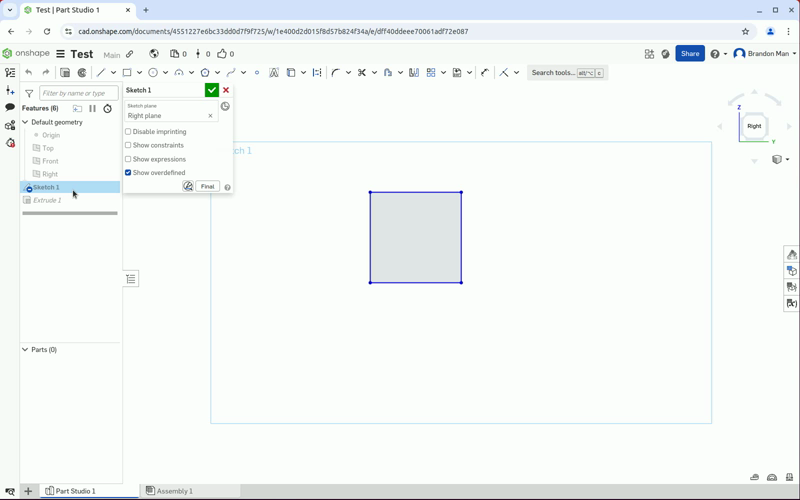
mouse_move(229, 92)
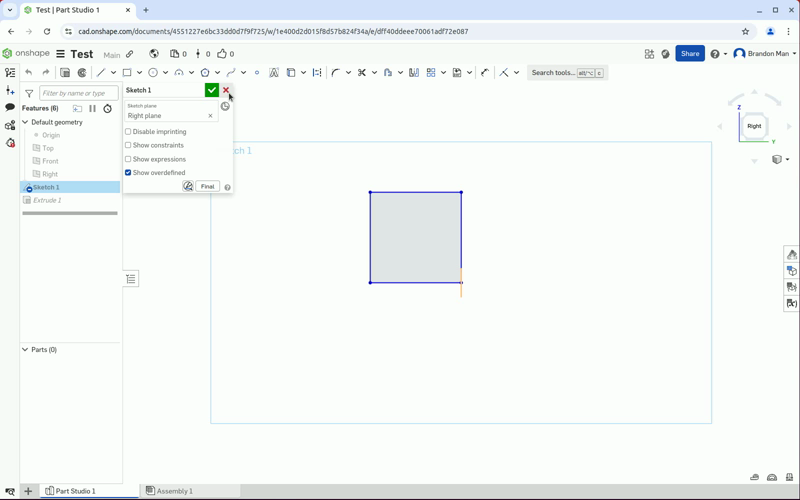
click(229, 92)
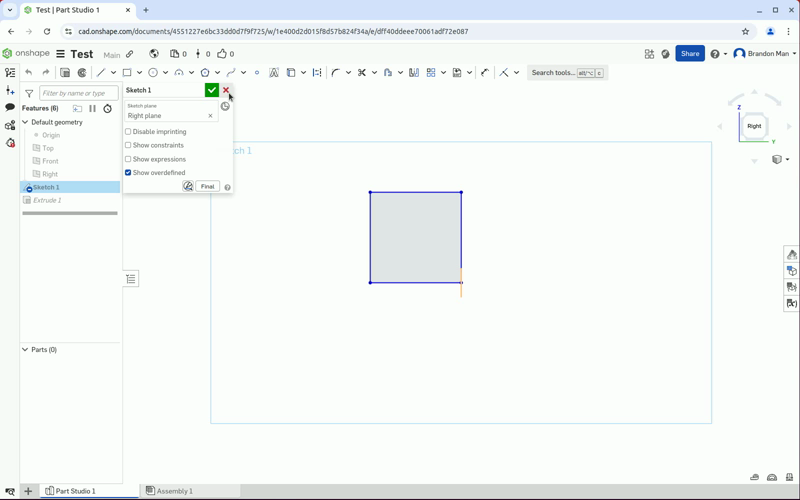
key(shift+s)
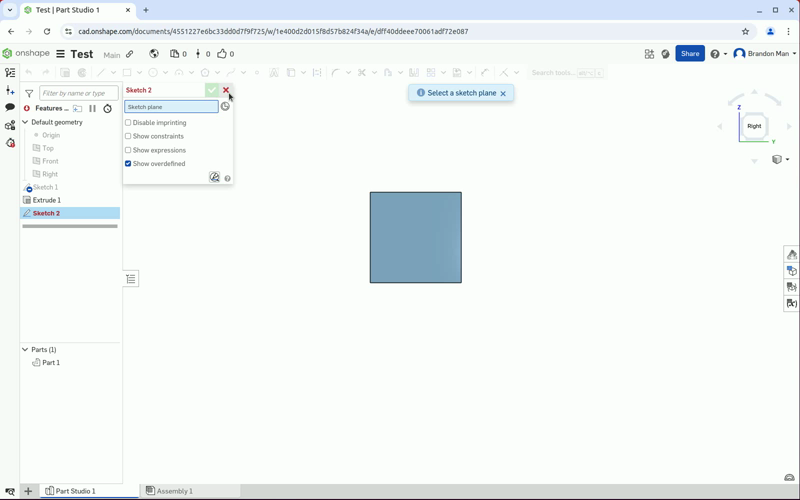
mouse_move(73, 176)
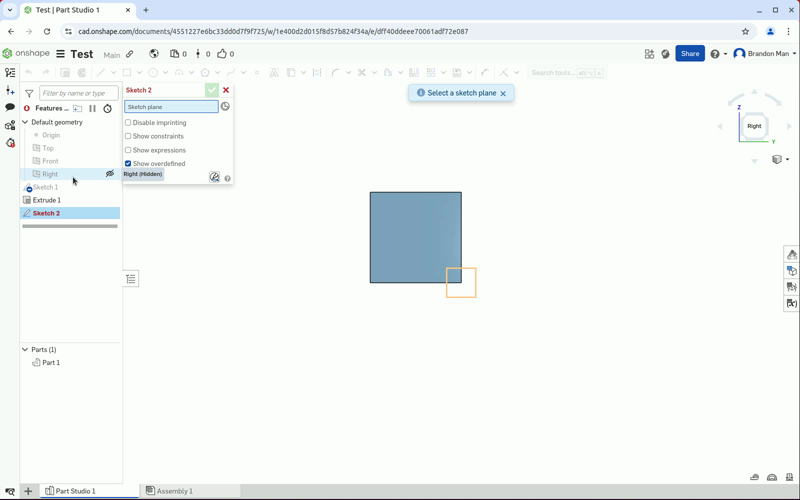
click(73, 176)
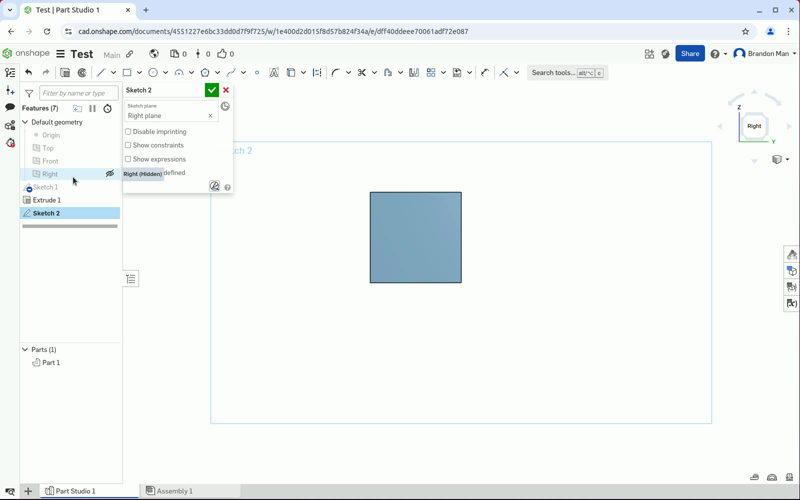
mouse_move(73, 352)
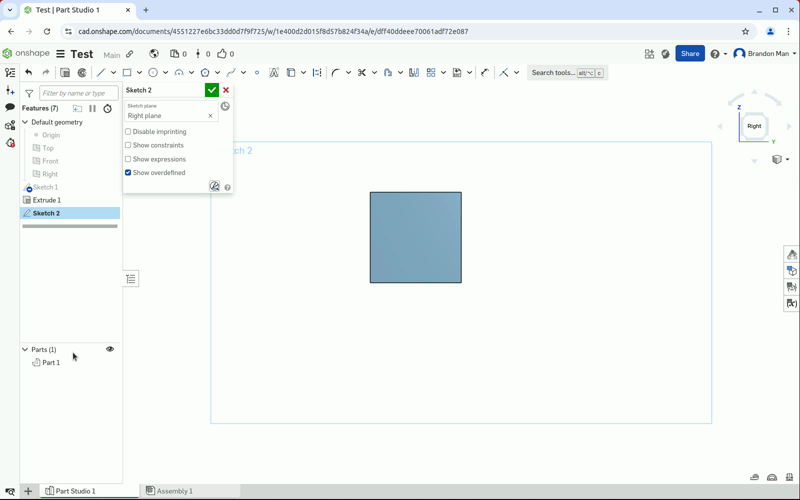
key(y)
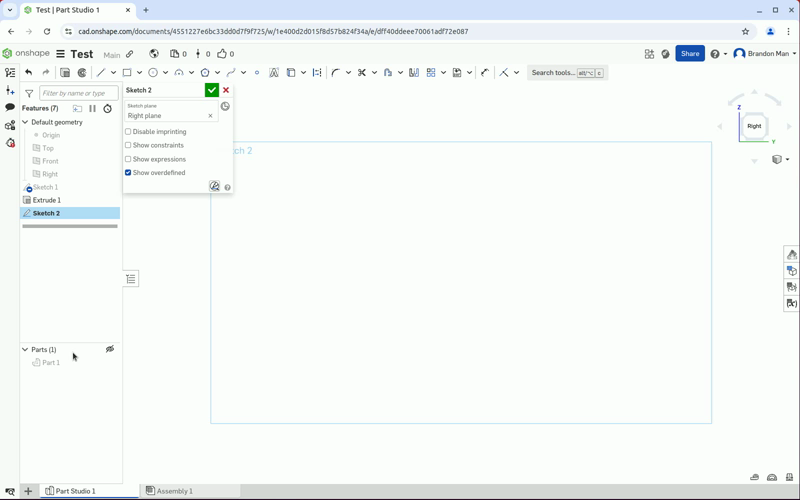
key(l)
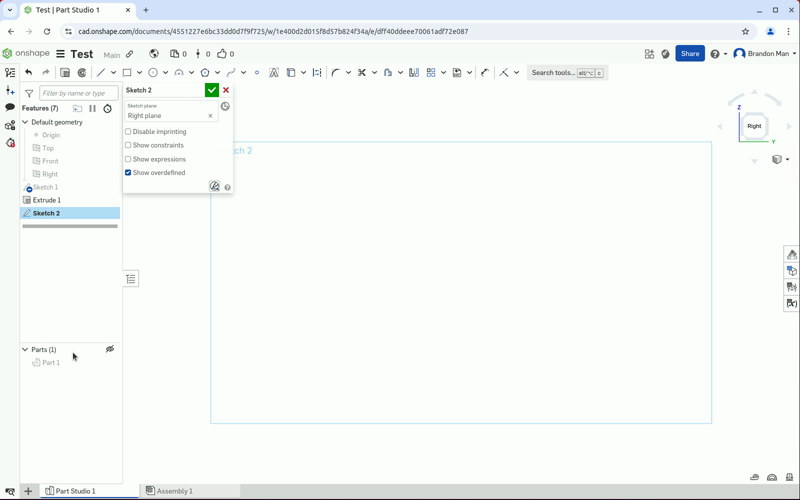
key_down(shift)
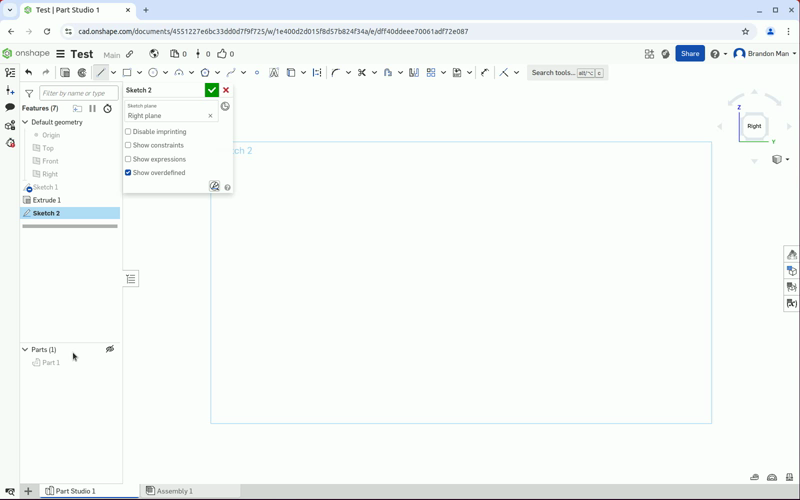
mouse_move(370, 260)
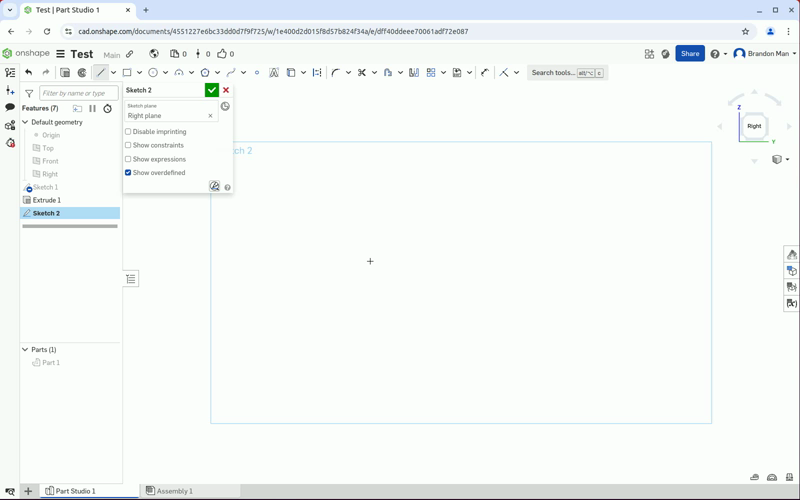
click(370, 260)
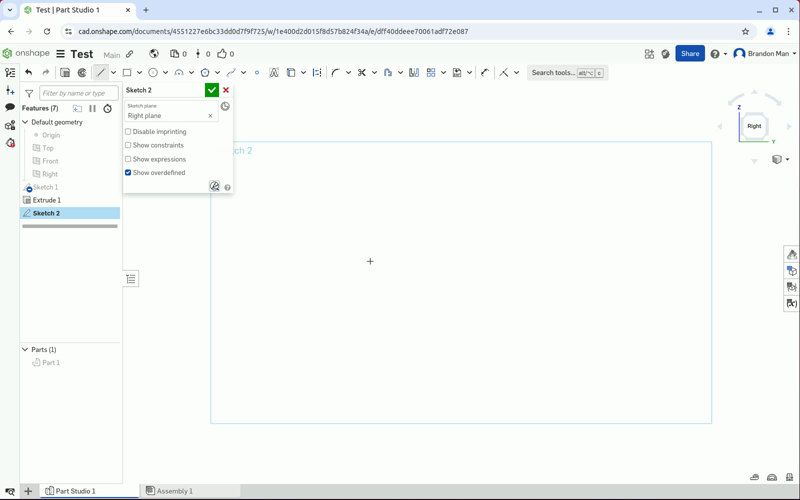
key_up(shift)
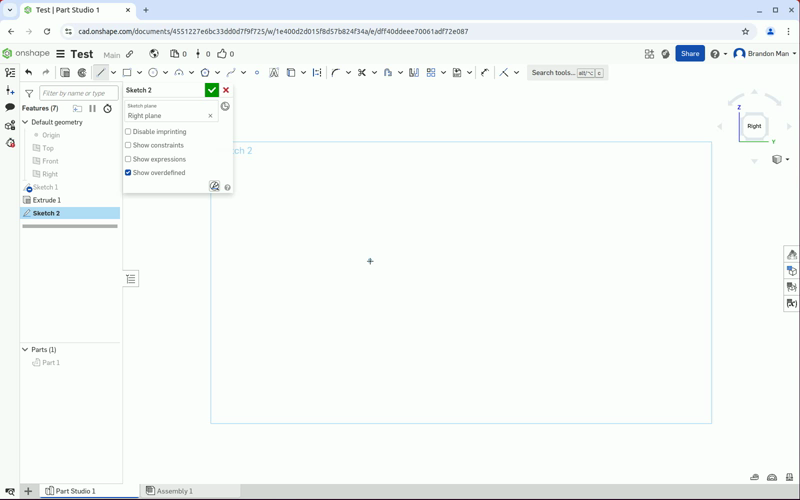
key_down(shift)
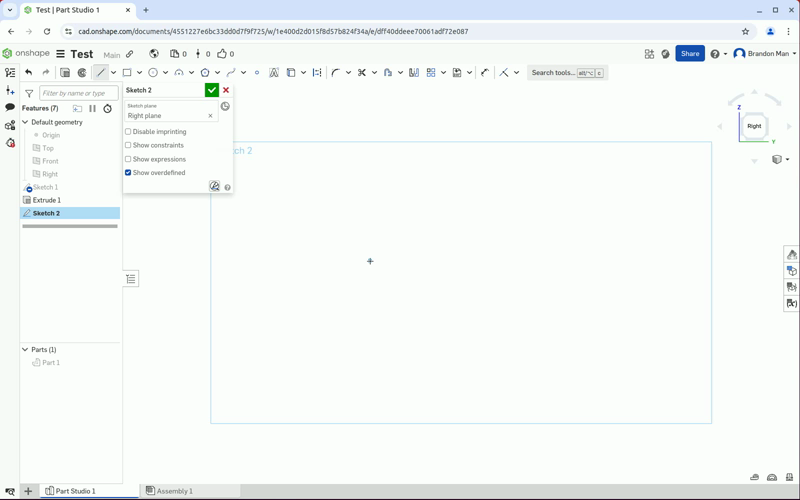
mouse_move(400, 260)
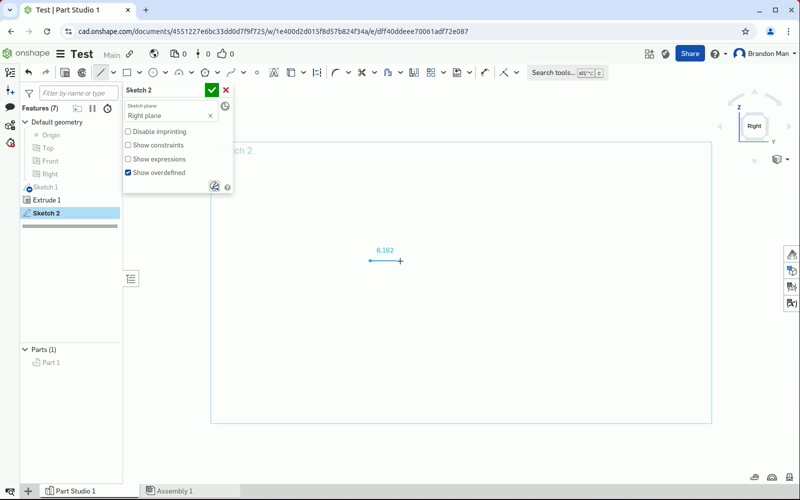
mouse_move(392, 260)
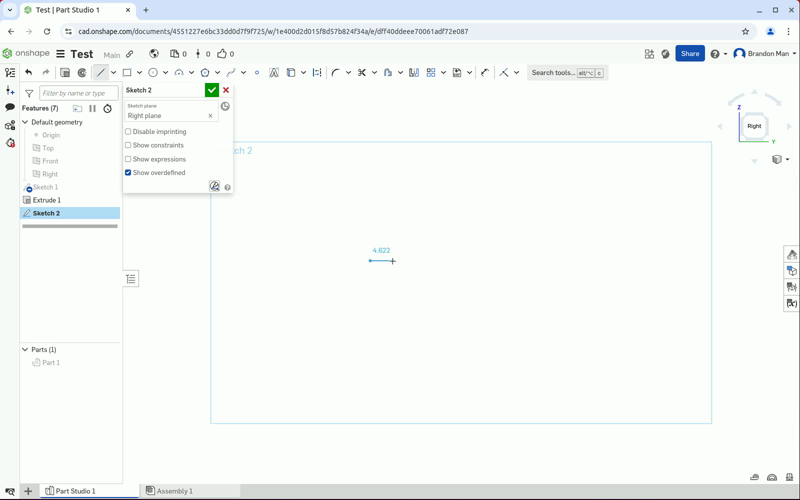
click(392, 260)
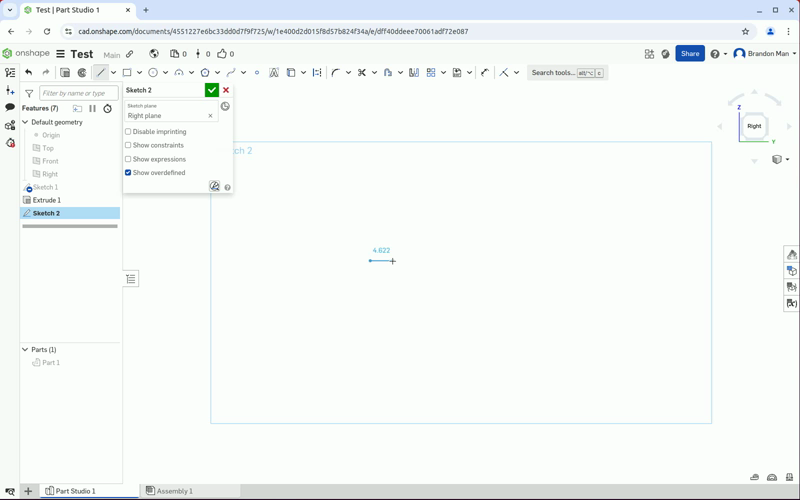
key_up(shift)
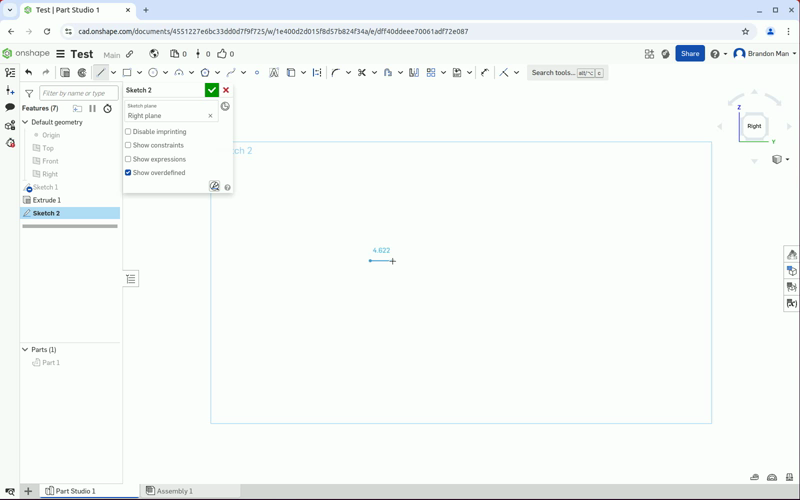
key_down(shift)
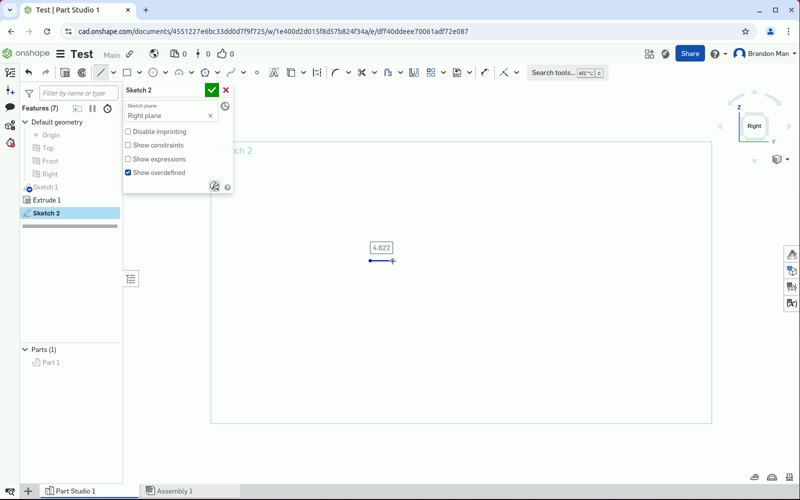
mouse_move(422, 260)
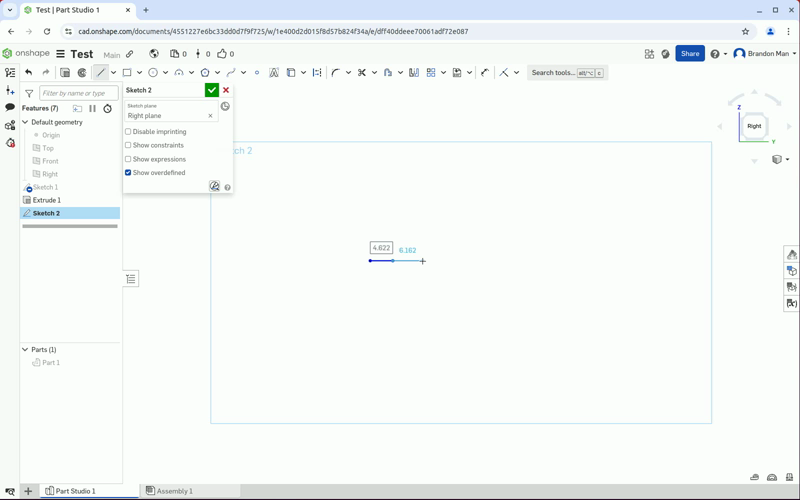
mouse_move(392, 215)
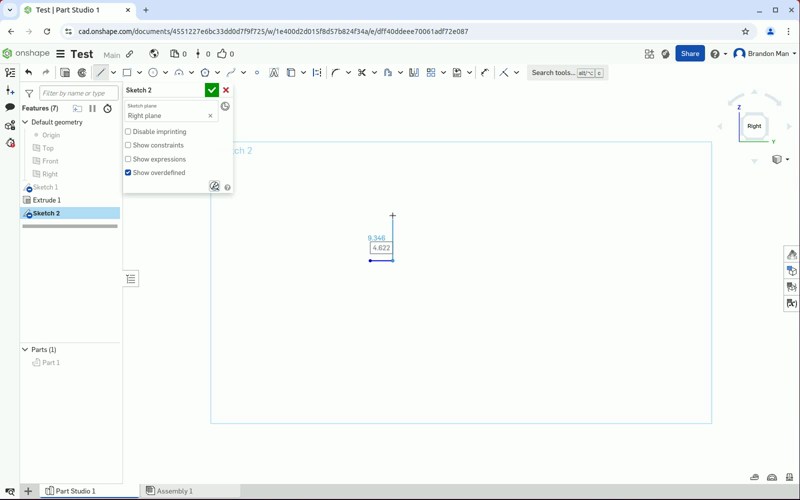
click(392, 215)
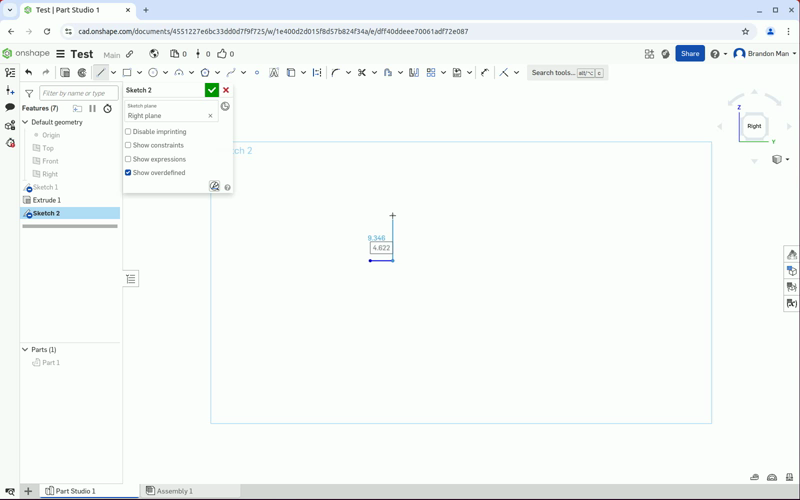
key_up(shift)
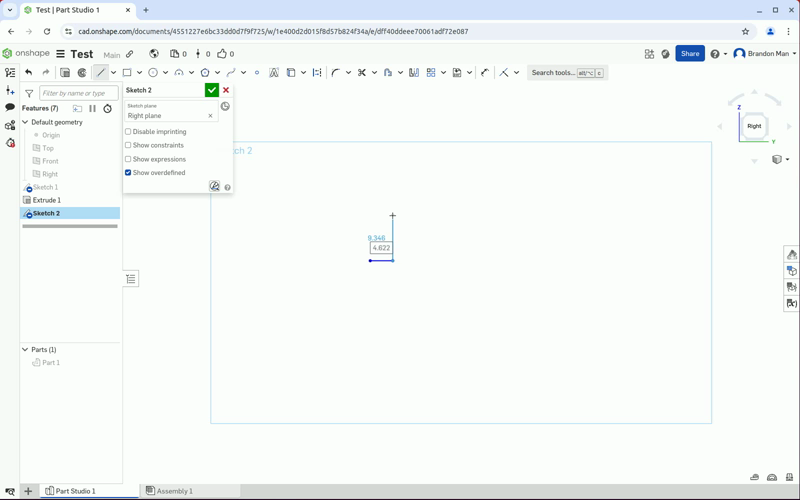
key_down(shift)
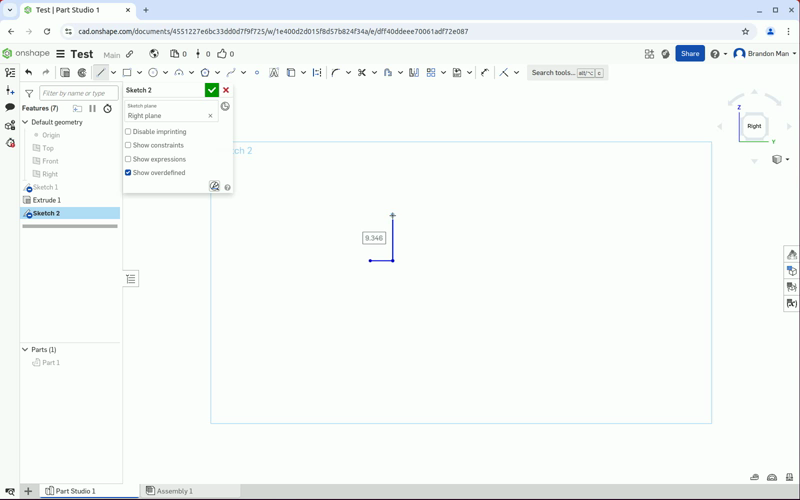
mouse_move(422, 215)
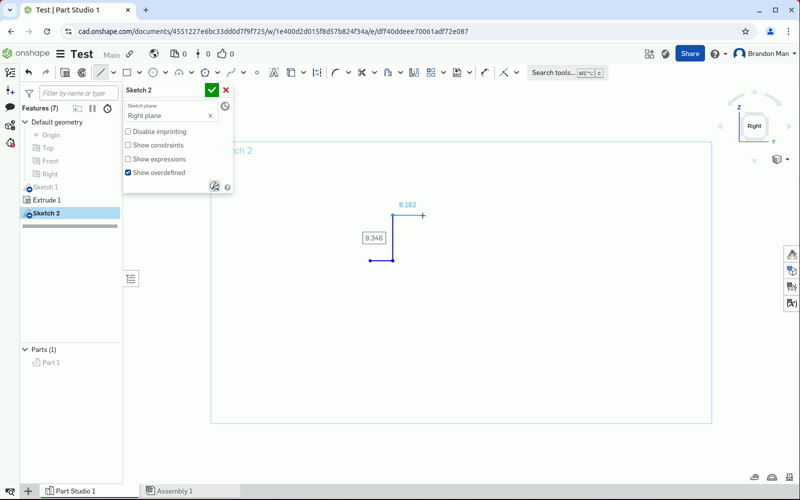
mouse_move(370, 215)
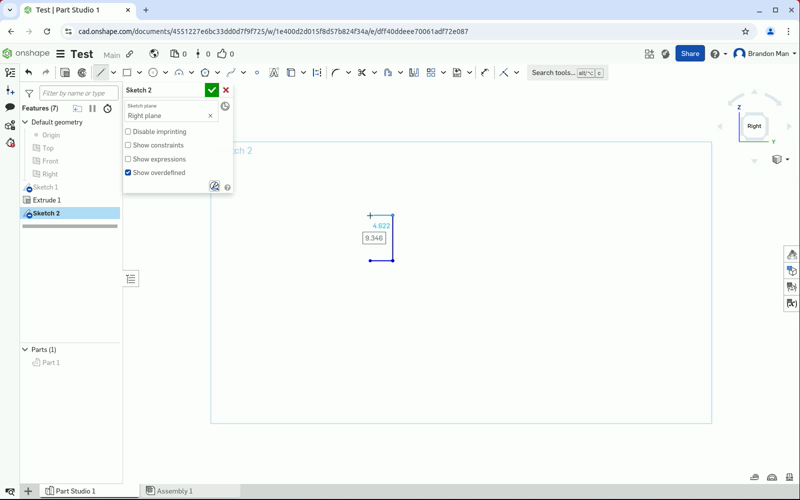
click(370, 215)
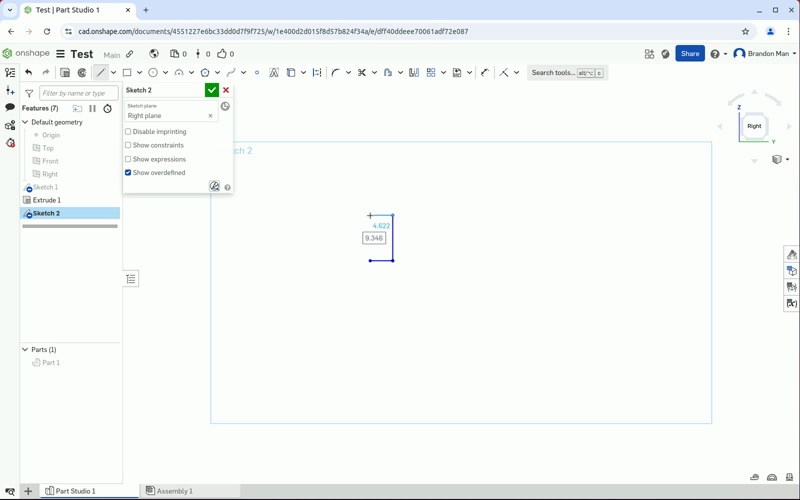
key_up(shift)
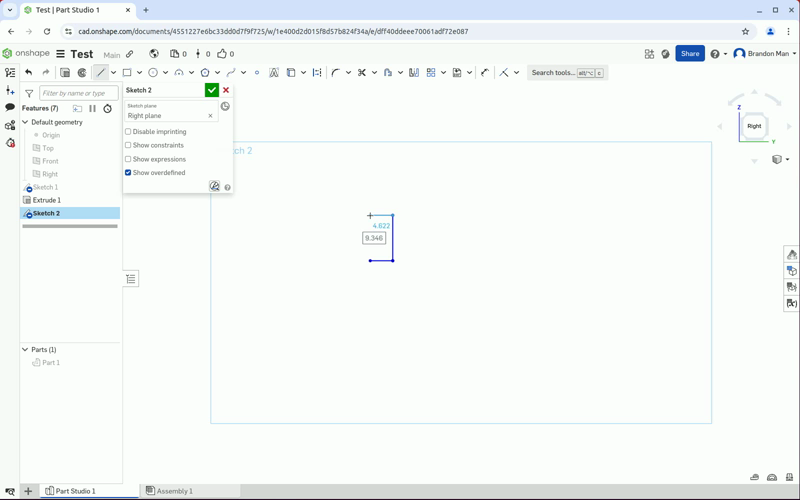
mouse_move(400, 215)
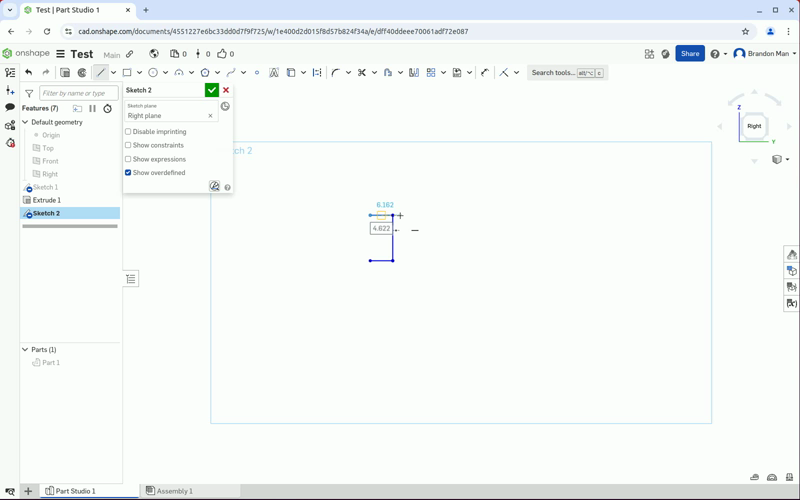
key_down(shift)
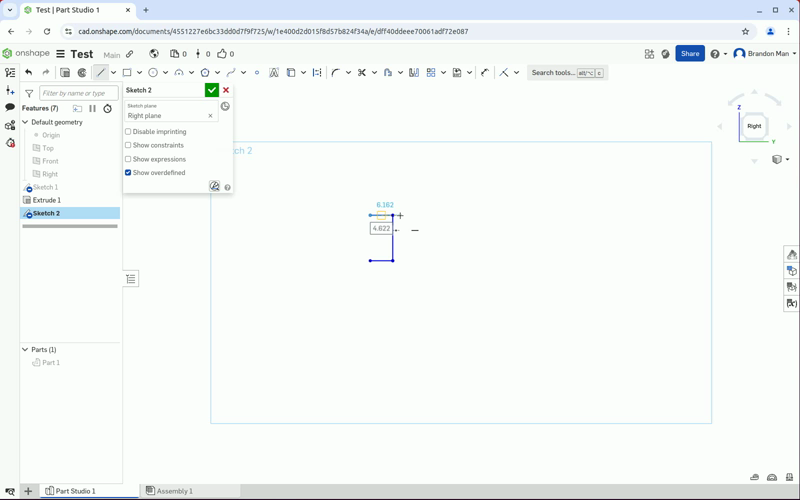
mouse_move(370, 260)
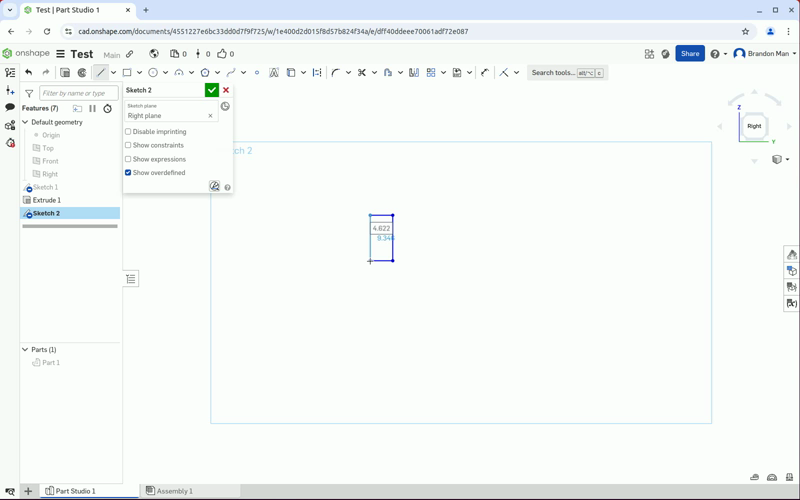
key_up(shift)
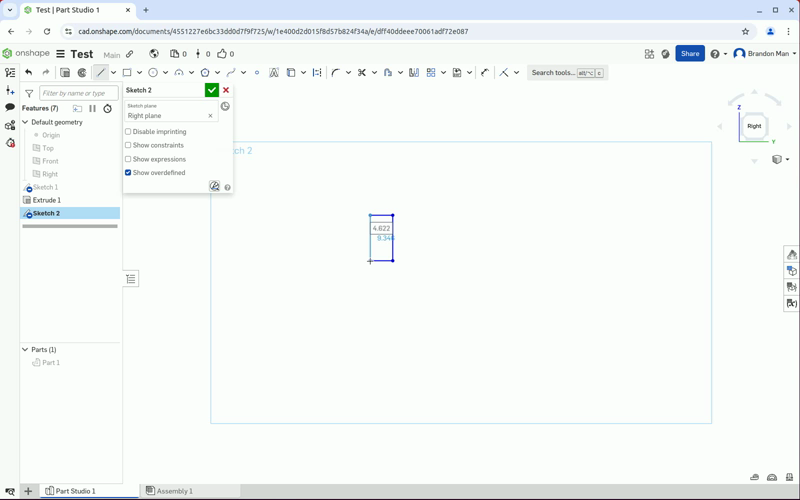
click(370, 260)
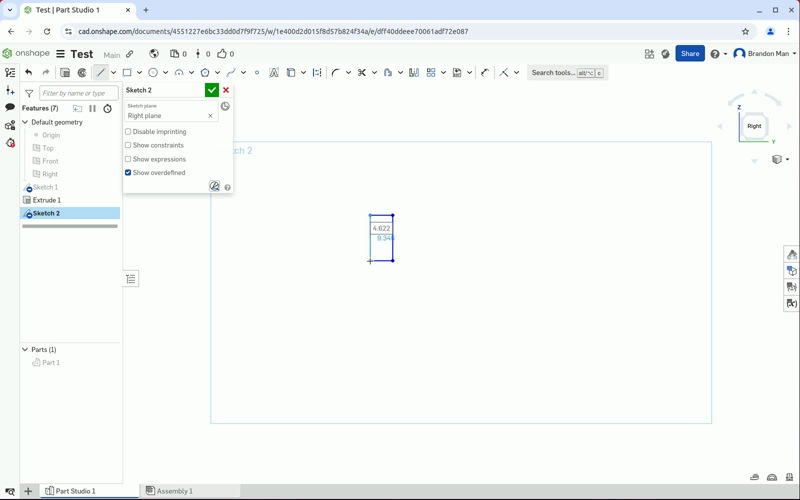
key(esc)
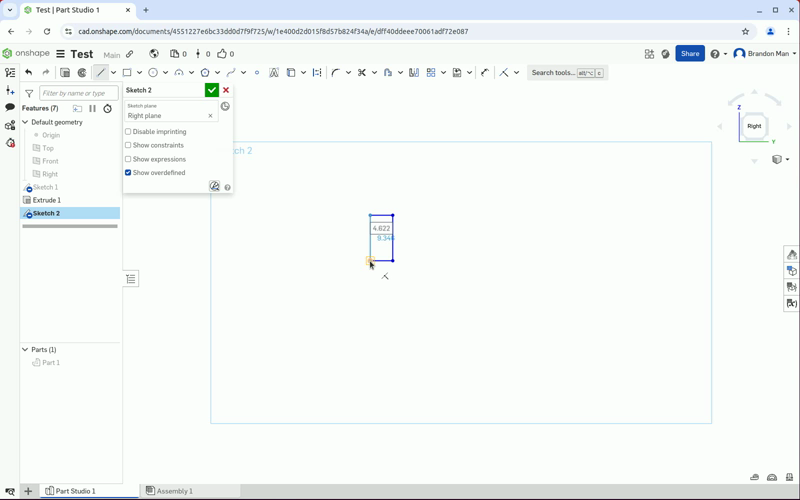
mouse_move(380, 225)
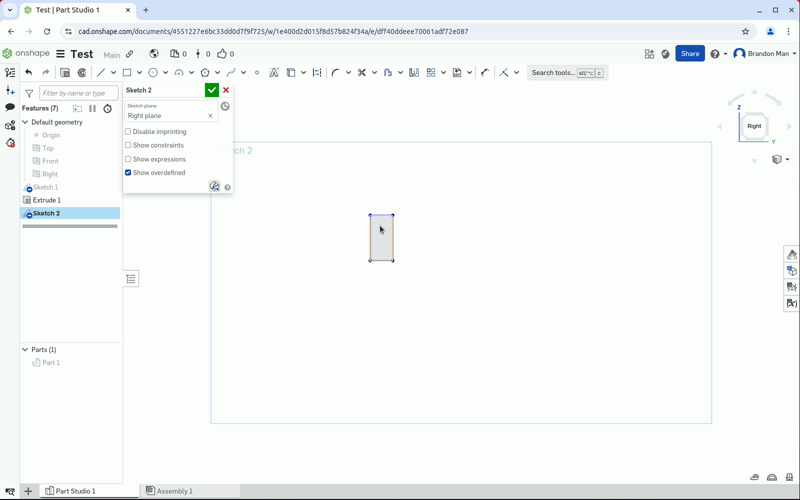
scroll(6)
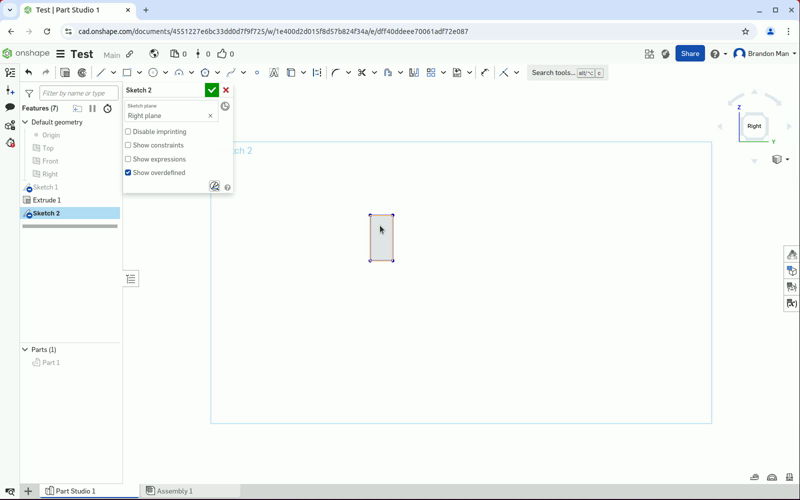
scroll(6)
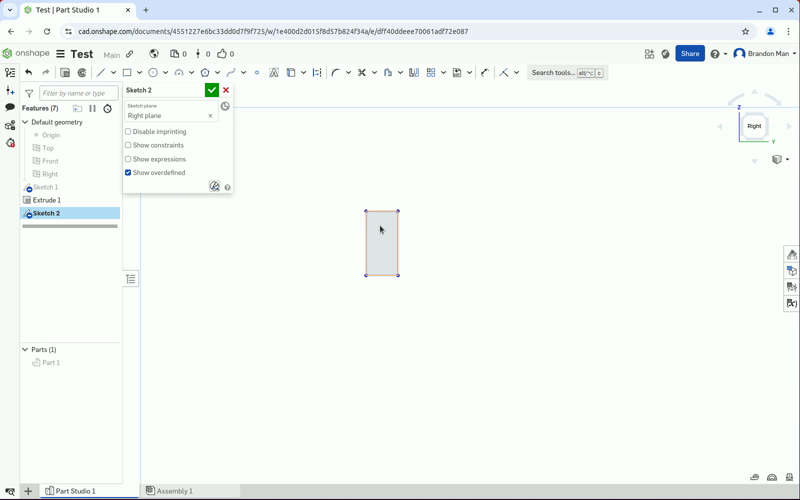
scroll(6)
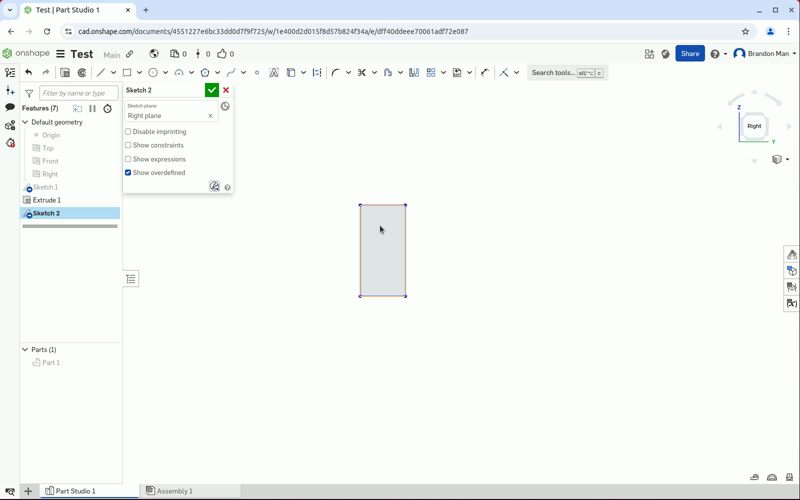
scroll(6)
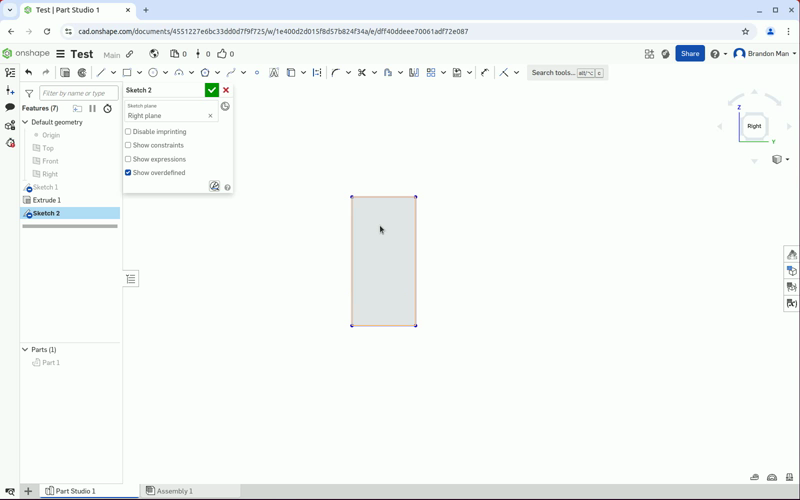
scroll(6)
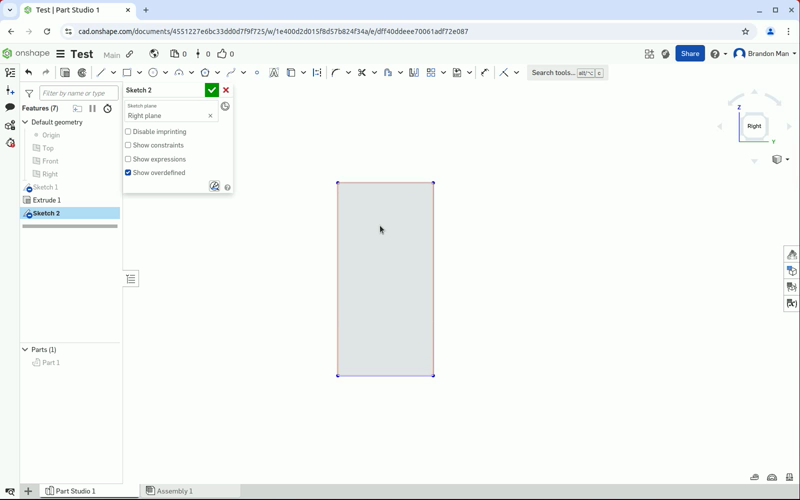
scroll(6)
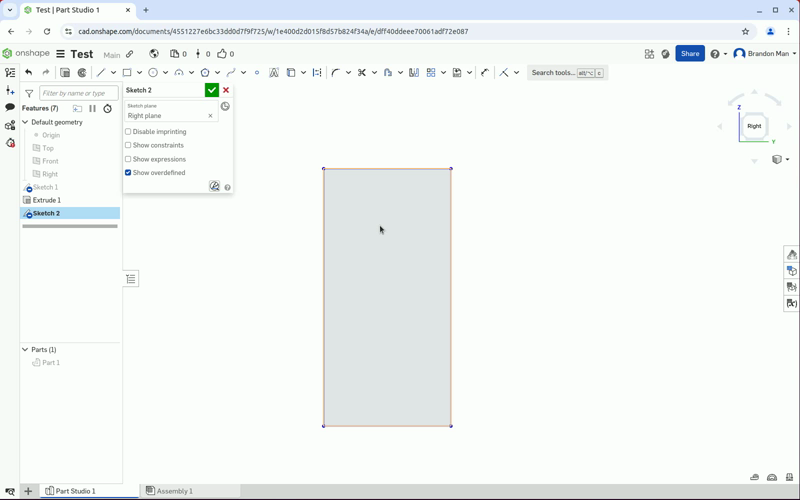
scroll(6)
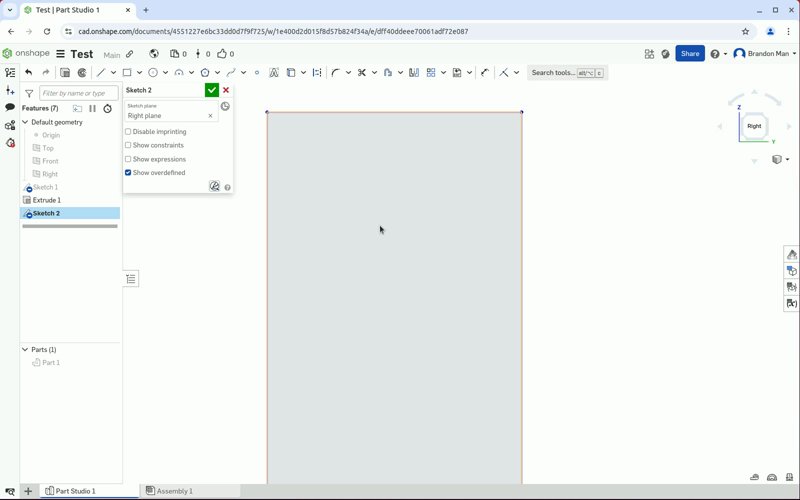
click(380, 225)
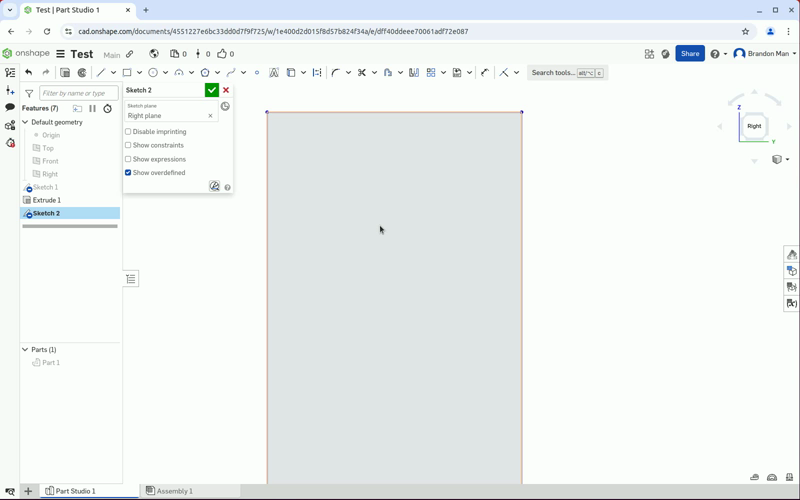
scroll(-6)
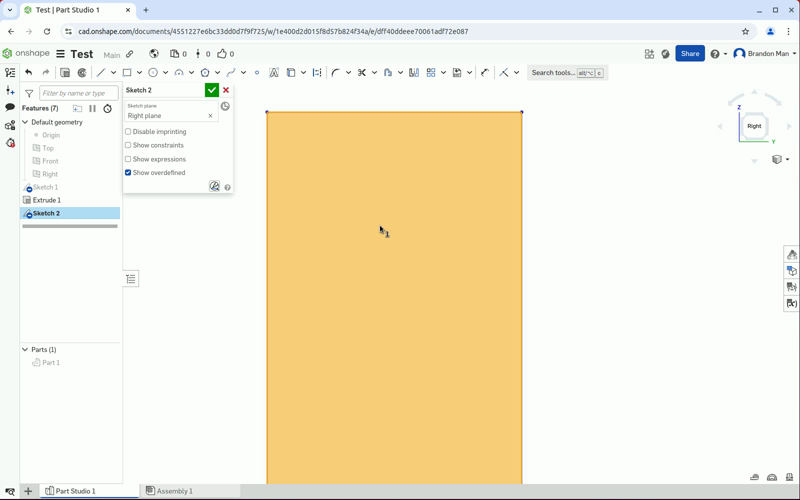
scroll(-6)
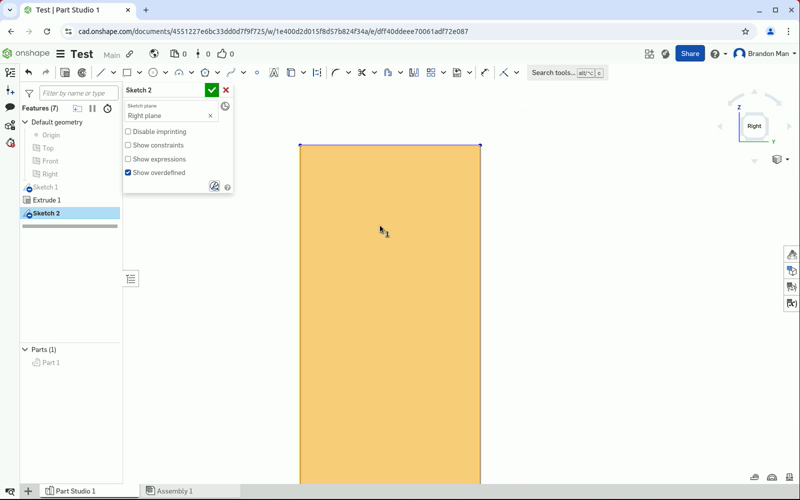
scroll(-6)
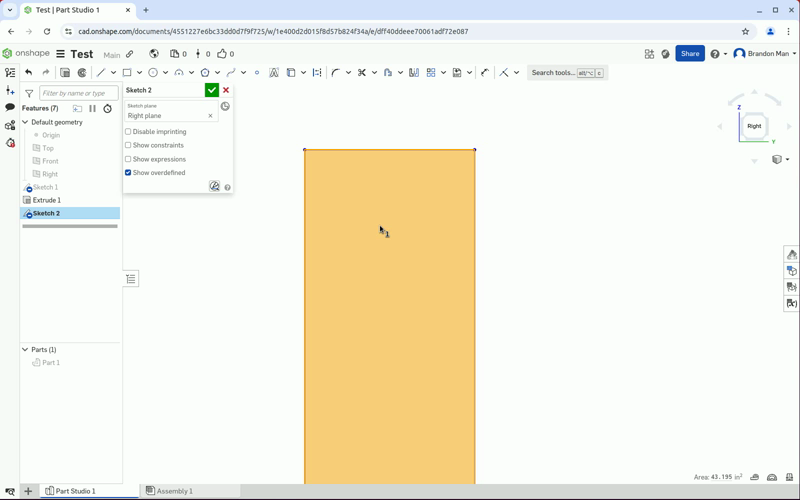
scroll(-6)
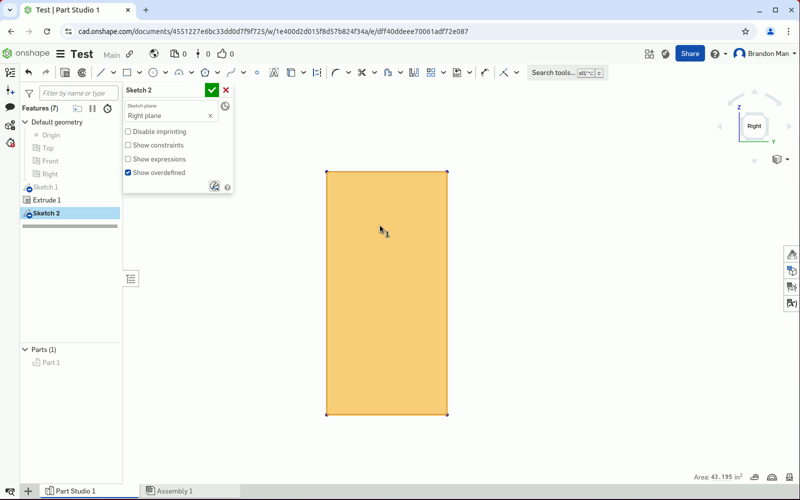
scroll(-6)
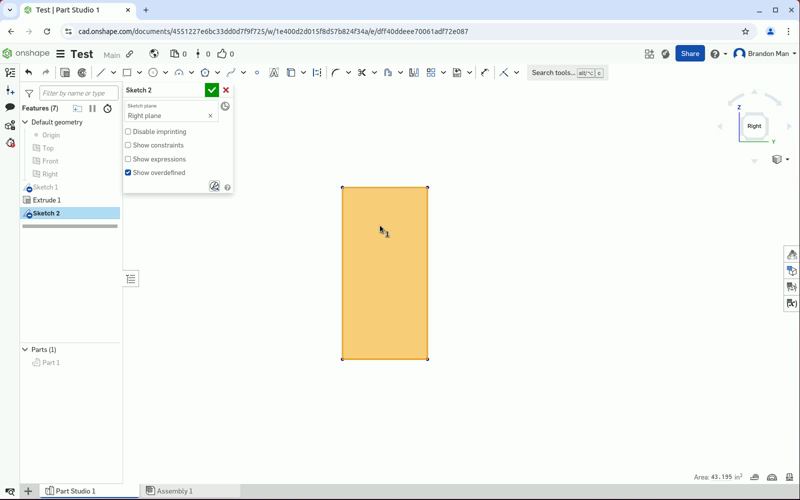
scroll(-6)
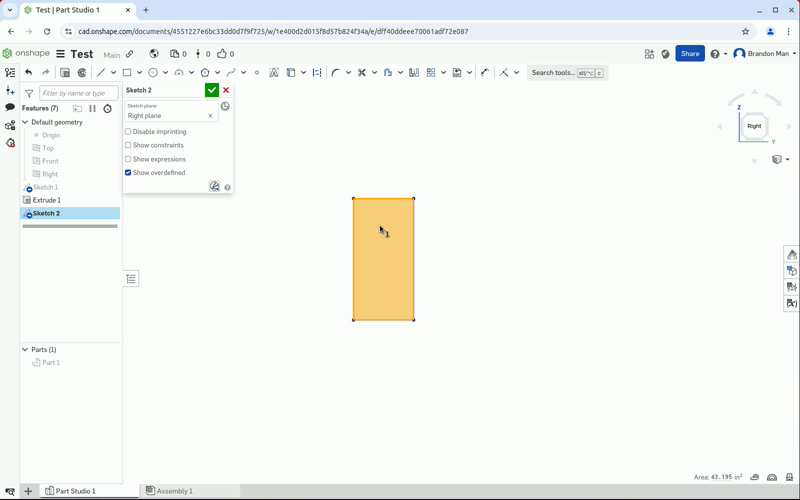
scroll(-6)
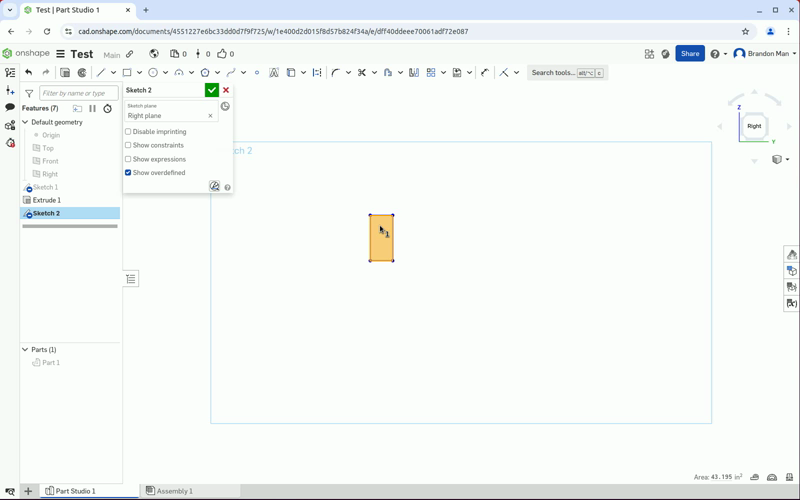
mouse_move(73, 352)
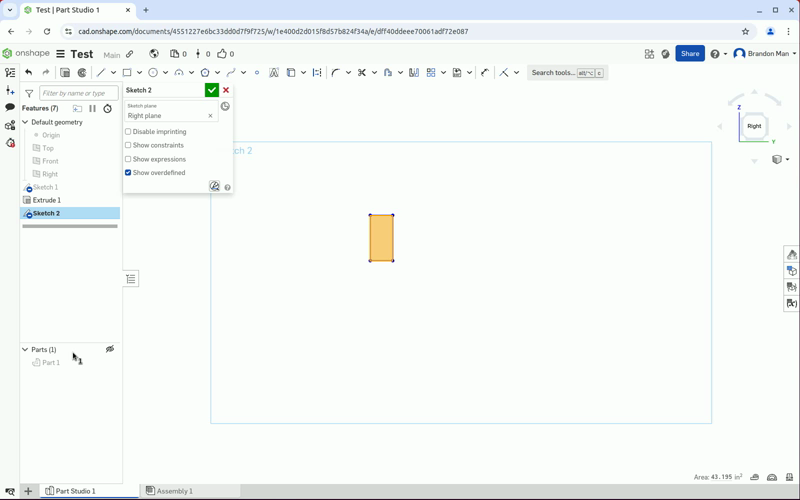
key(shift+y)
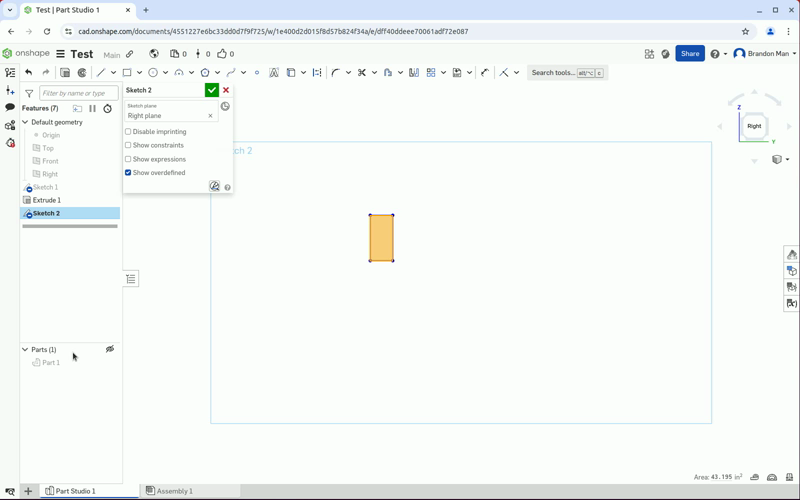
key(shift+e)
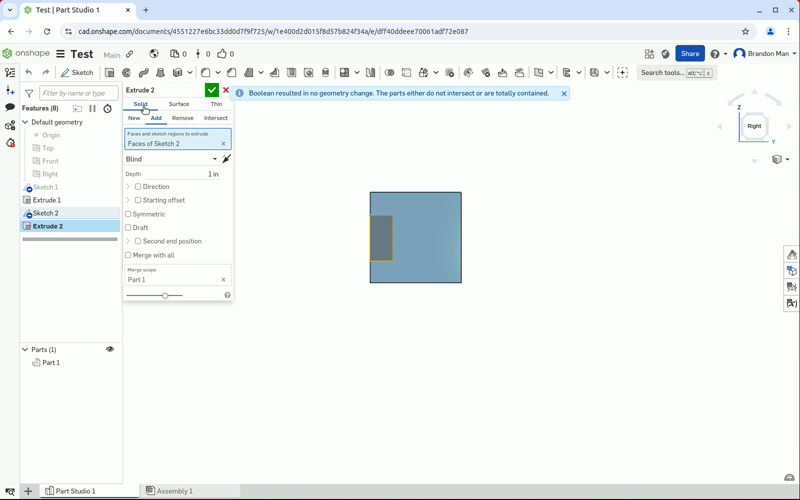
mouse_move(143, 106)
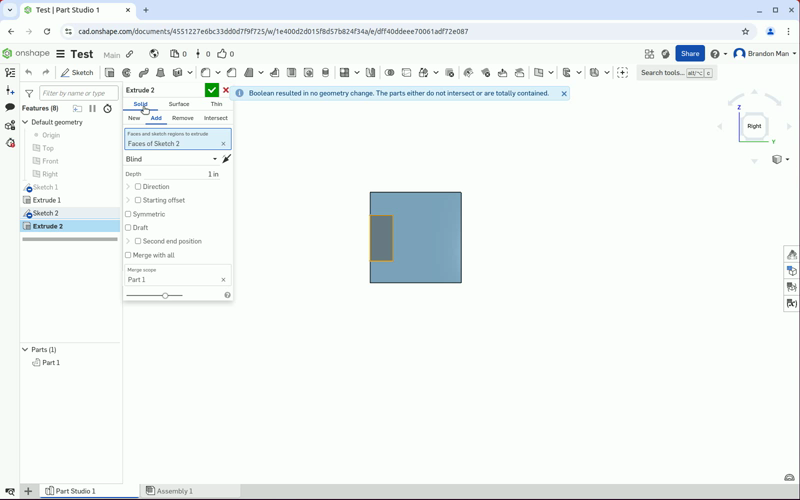
click(143, 106)
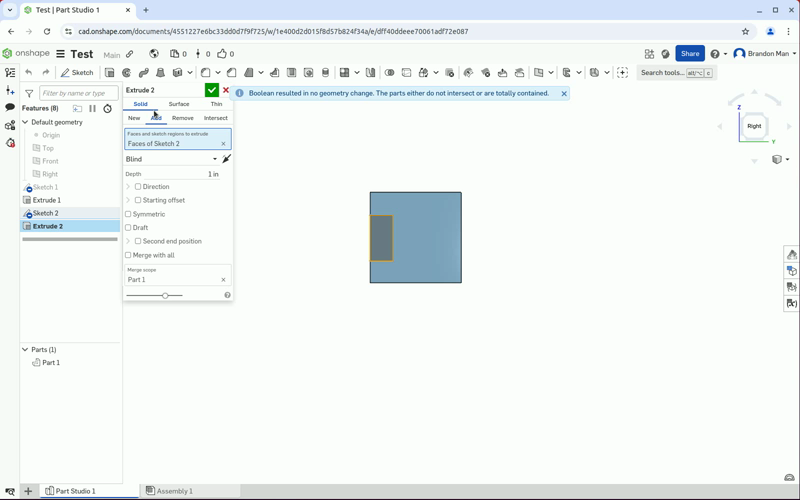
mouse_move(186, 120)
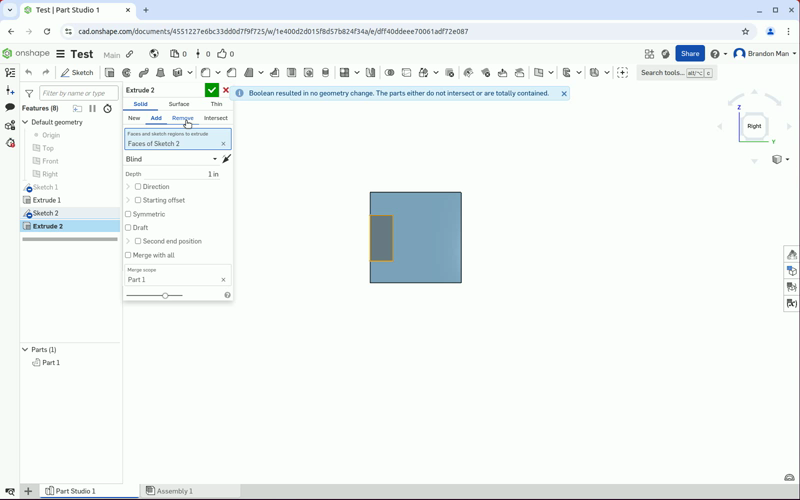
click(186, 120)
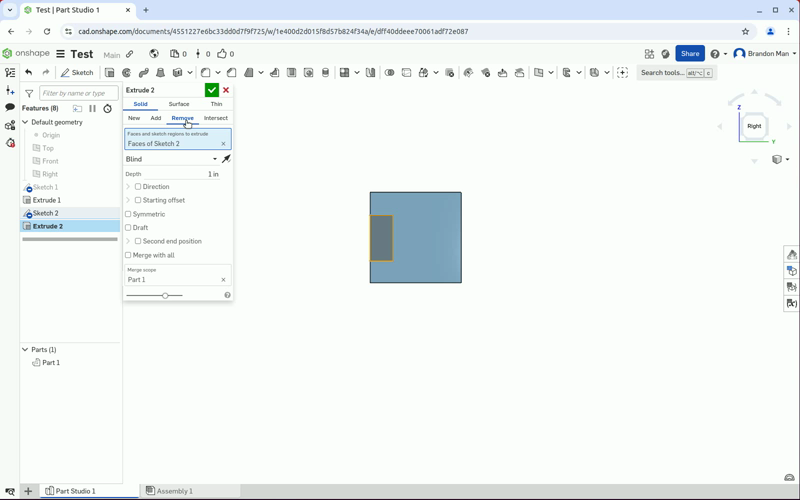
key(tab, 4)
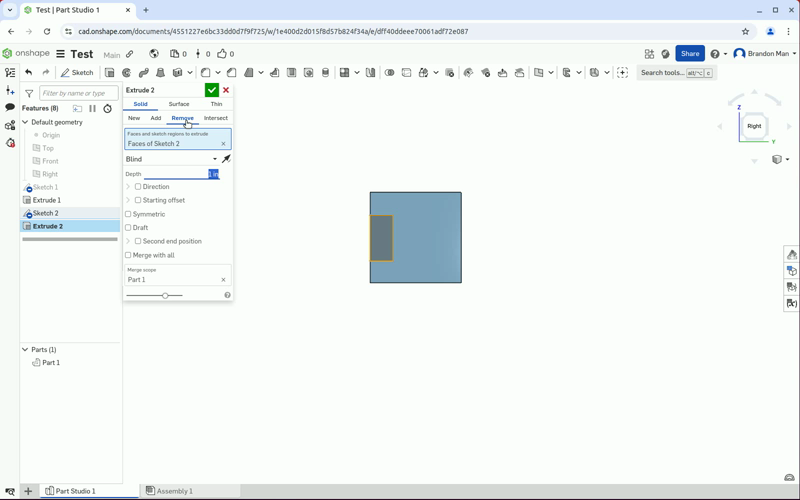
text(9.148)
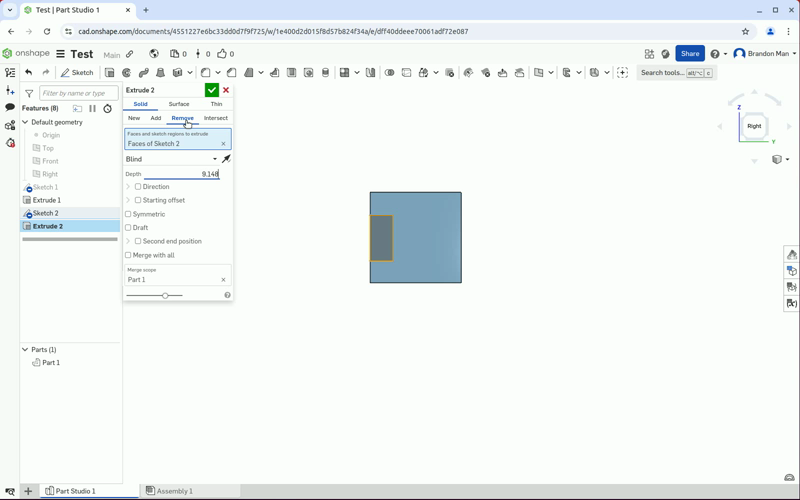
key(tab, 3)
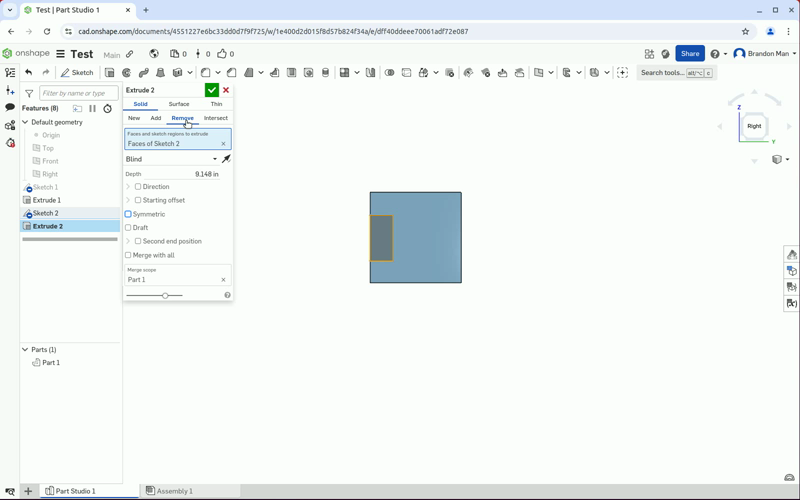
key(space)
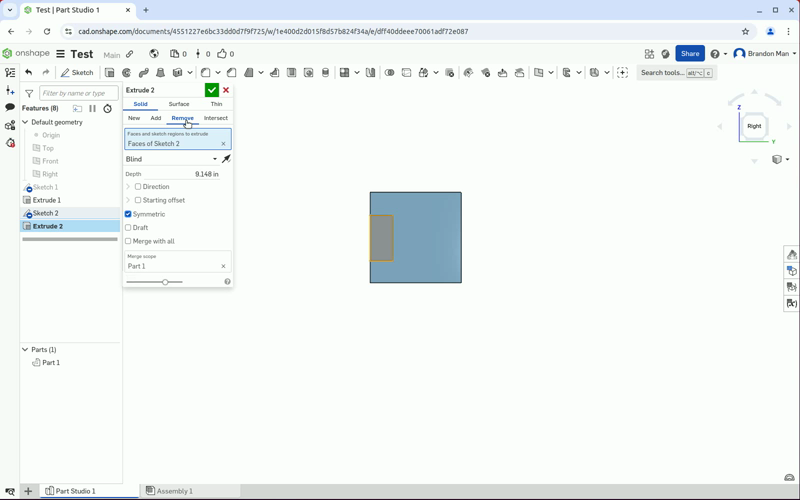
key(tab, 2)
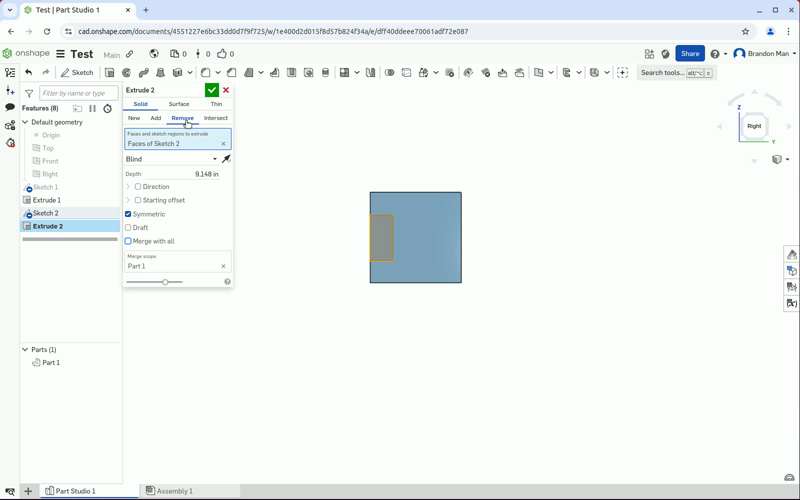
key(space)
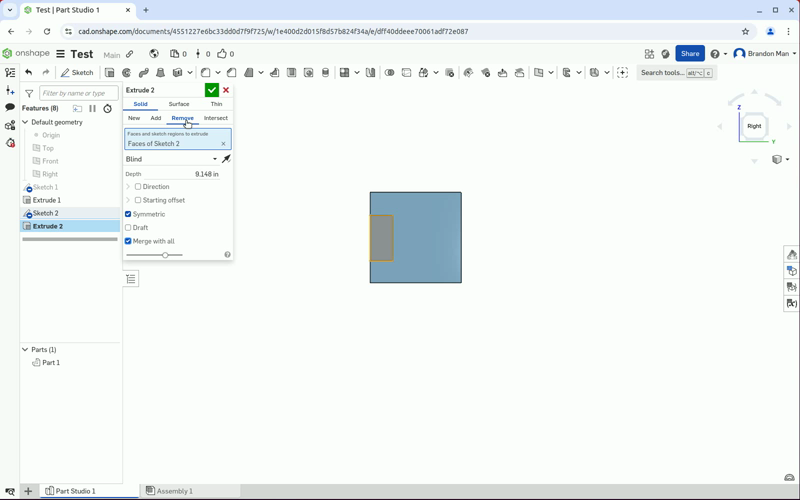
key(enter)
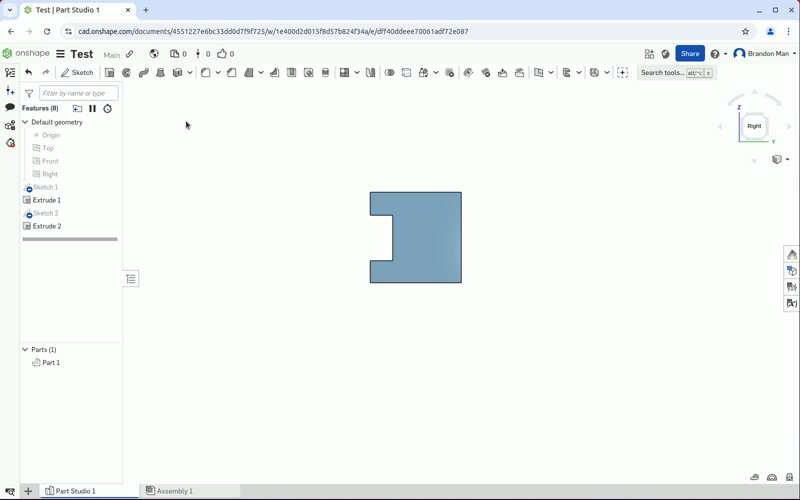
key(shift+h)
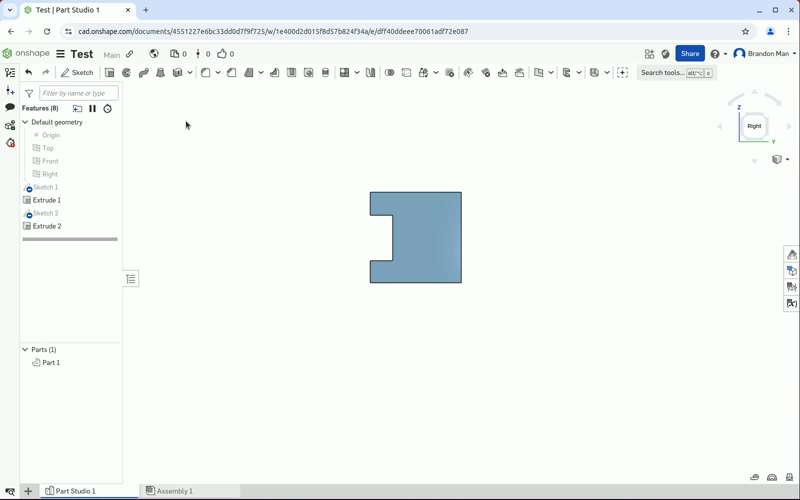
key(shift+h)
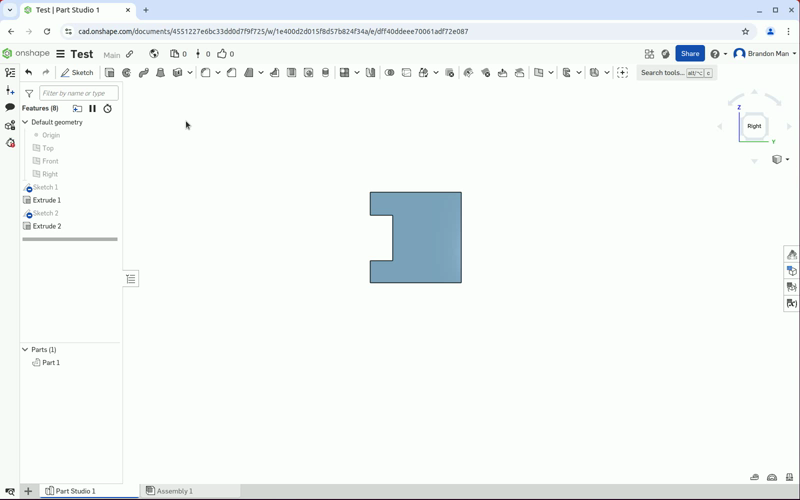
mouse_move(73, 189)
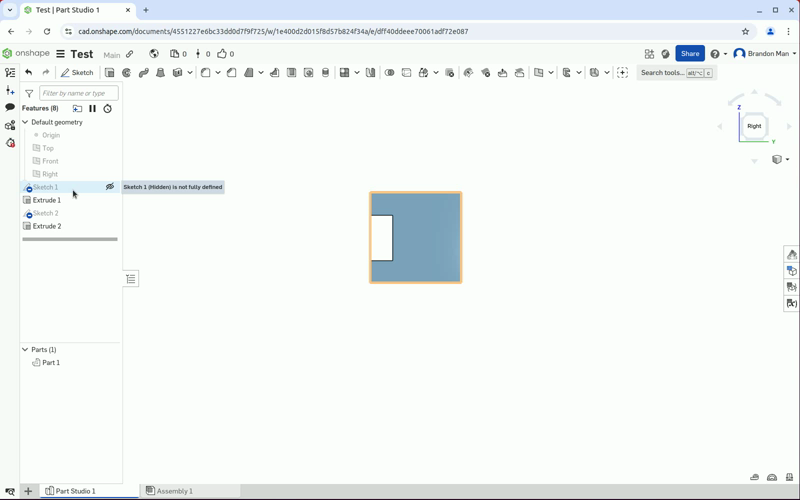
click(73, 189)
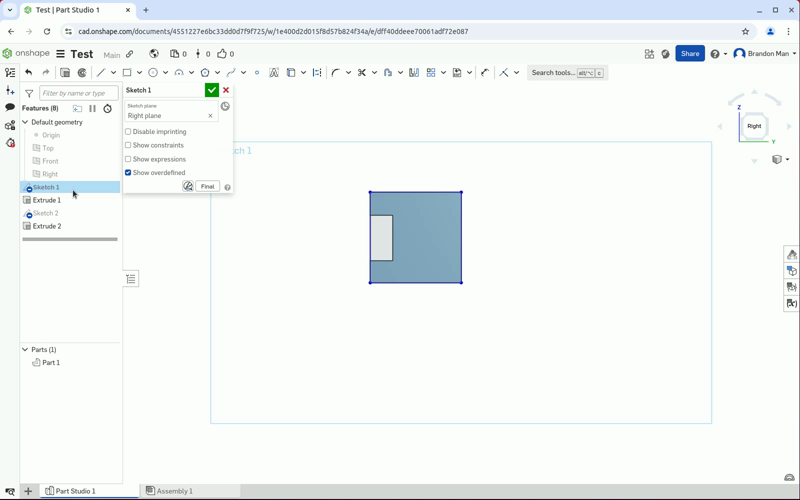
mouse_move(229, 92)
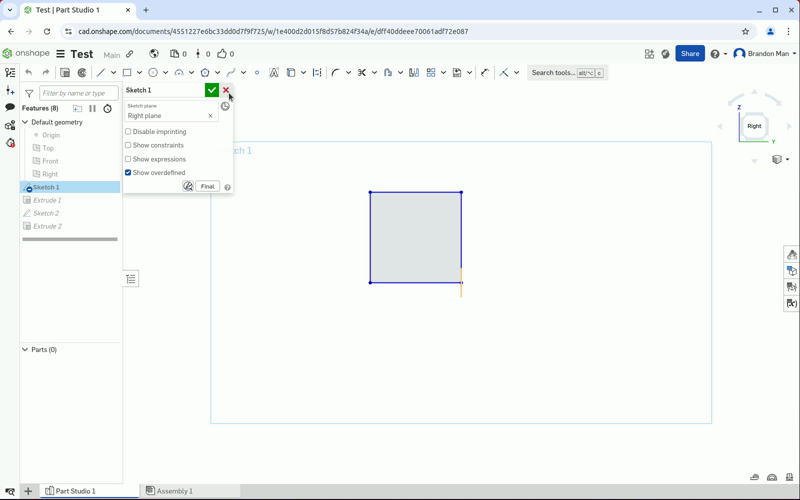
click(229, 92)
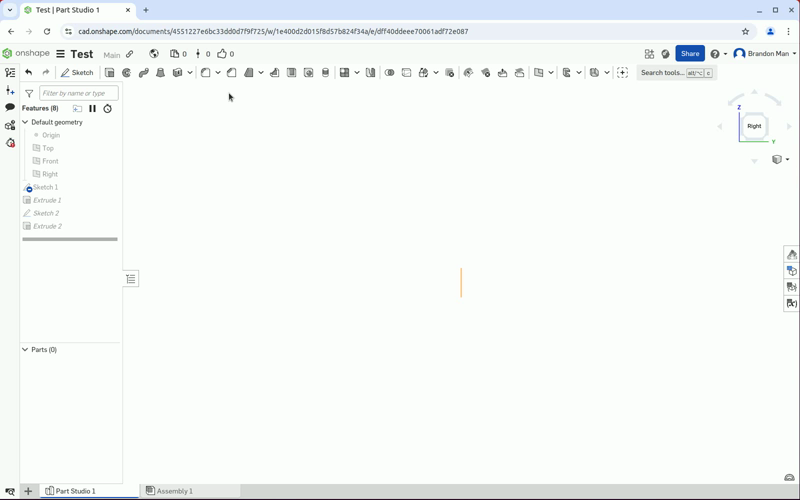
mouse_move(541, 75)
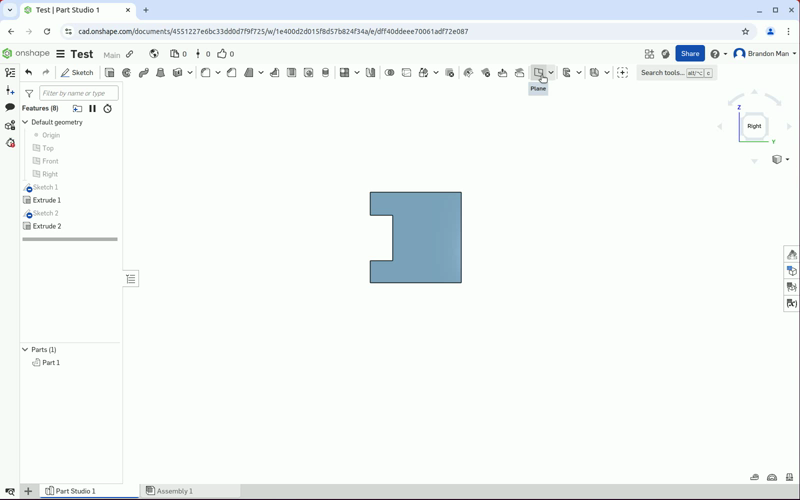
click(541, 75)
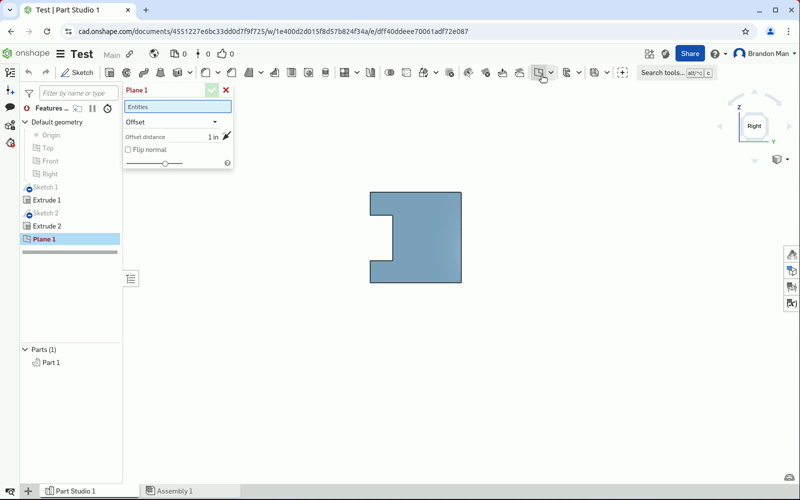
mouse_move(73, 176)
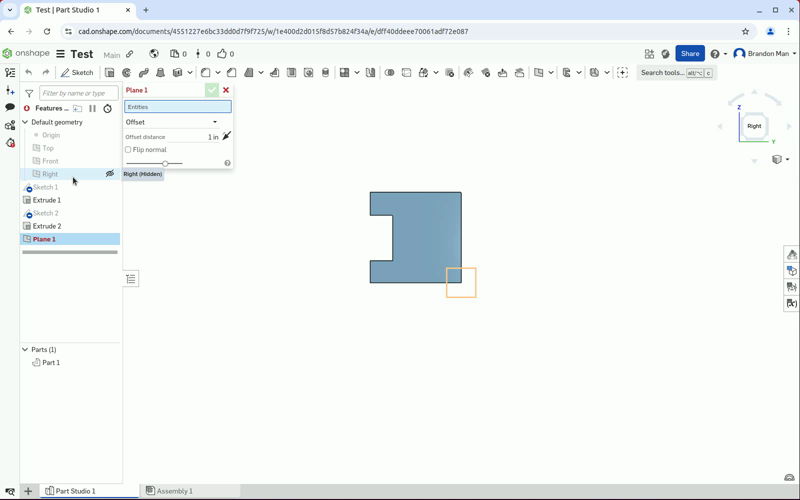
click(73, 176)
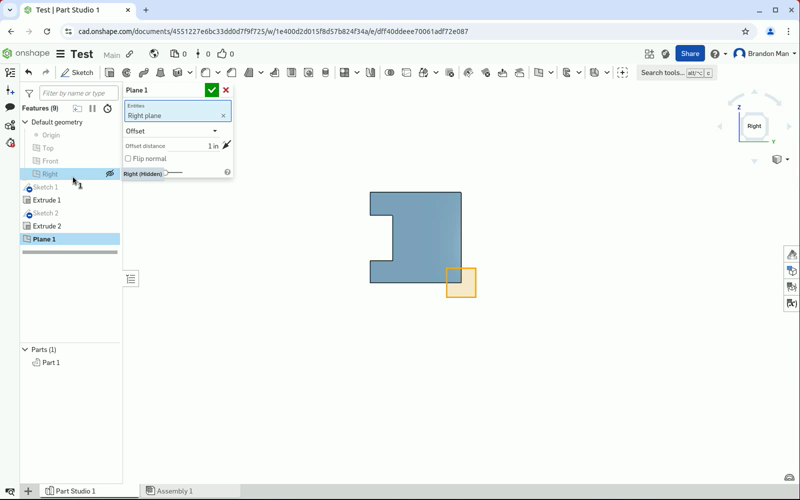
key(tab, 2)
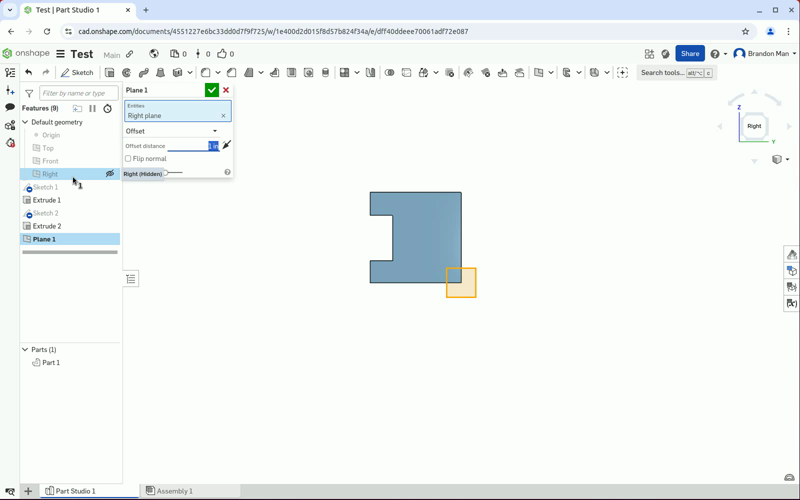
text(4.56)
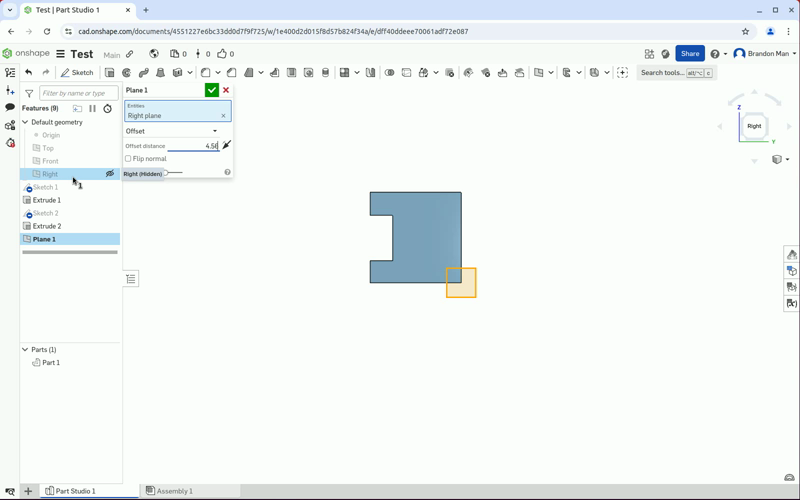
key(enter, 2)
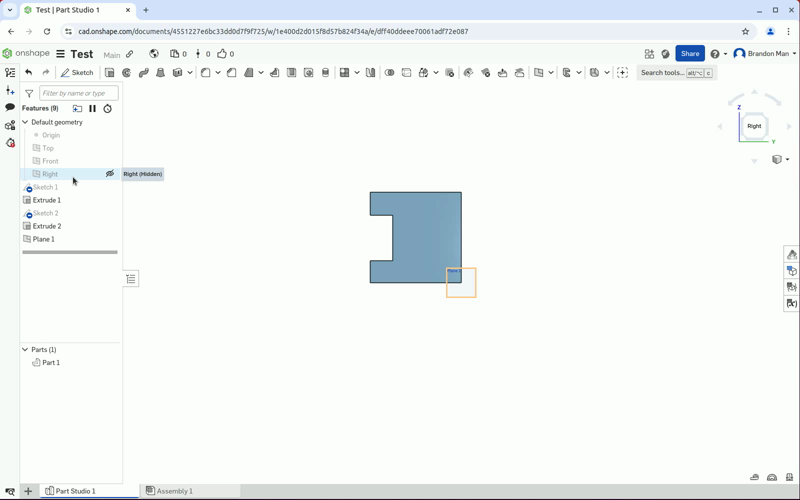
key(shift+s)
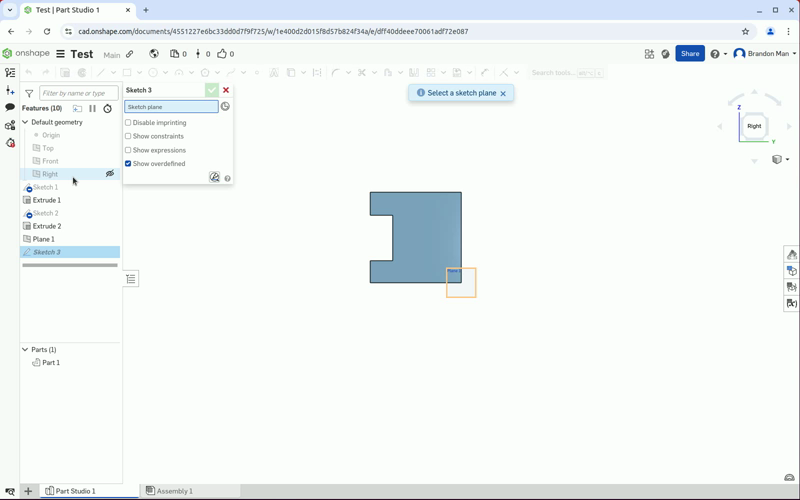
mouse_move(73, 241)
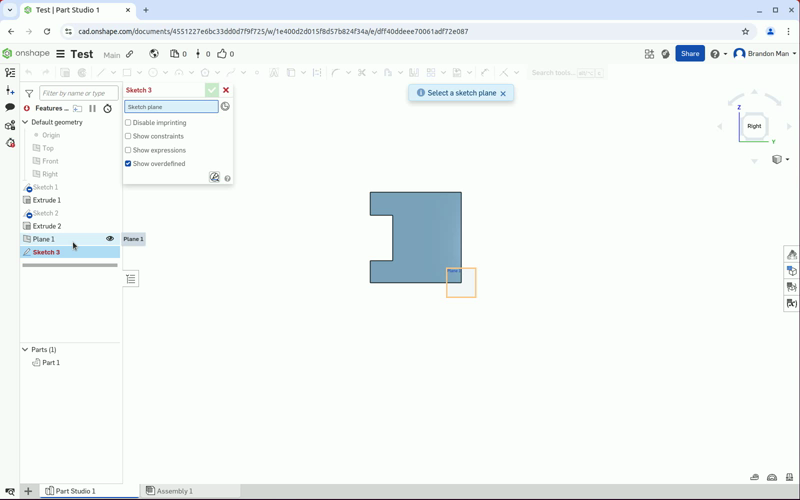
click(73, 241)
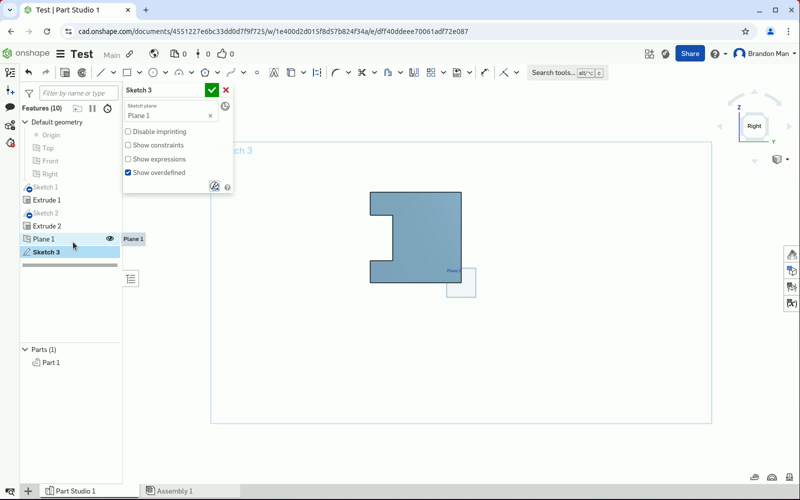
mouse_move(73, 352)
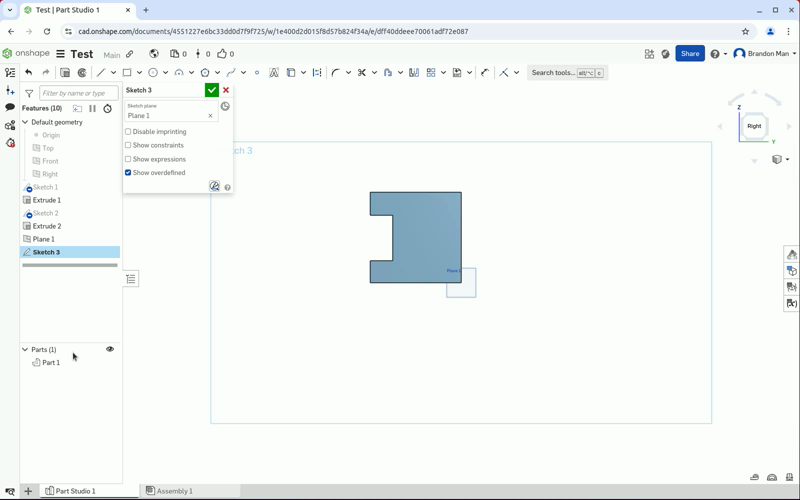
key(y)
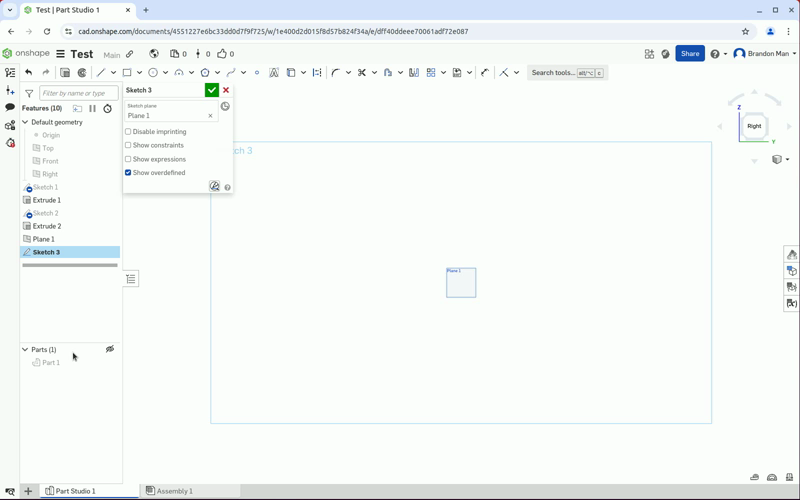
key(l)
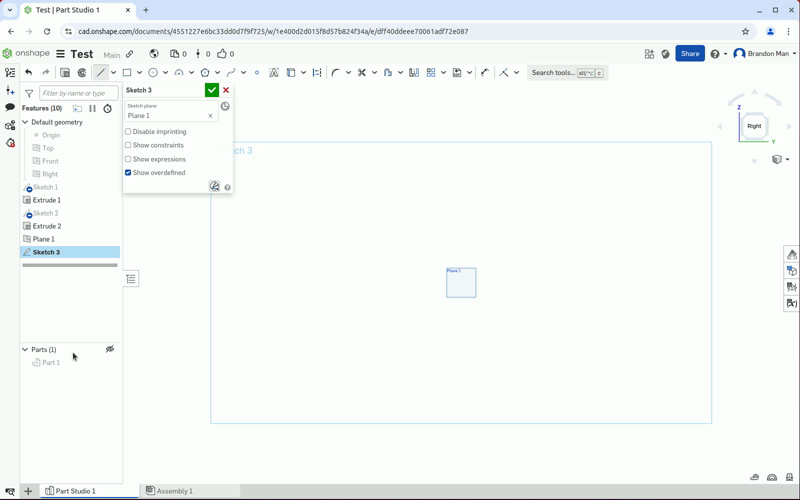
key_down(shift)
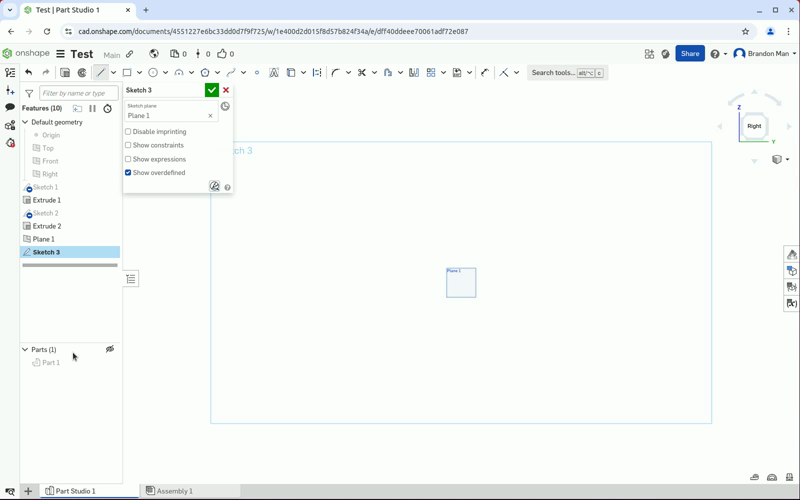
mouse_move(416, 282)
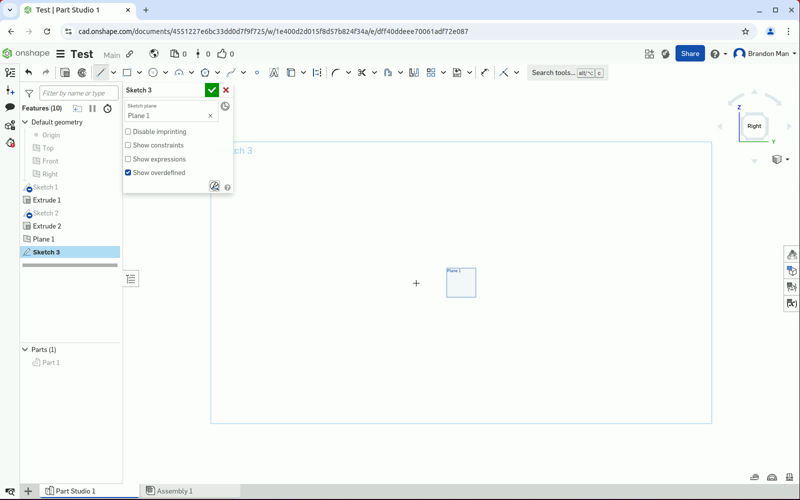
click(416, 282)
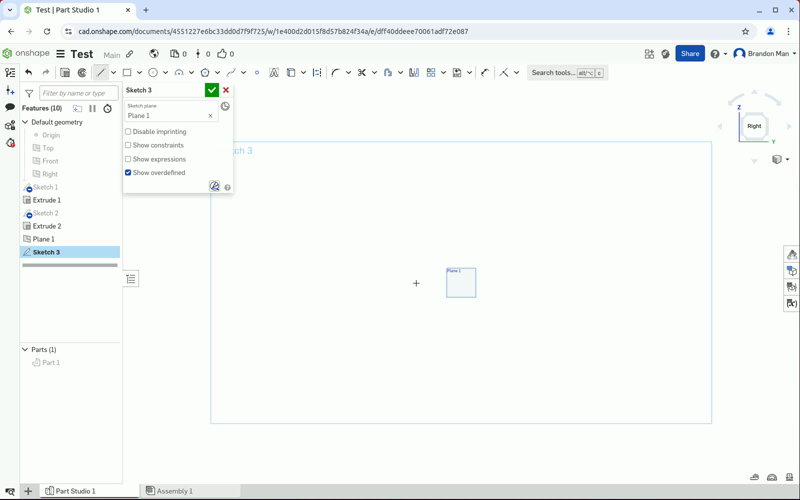
key_up(shift)
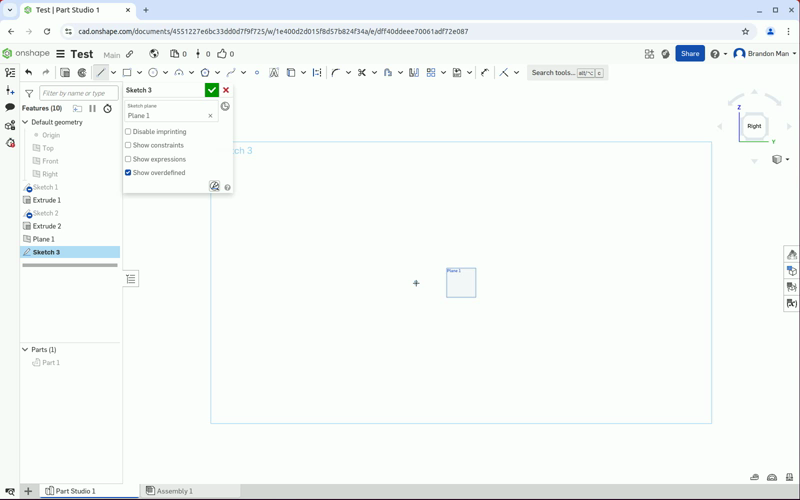
key_down(shift)
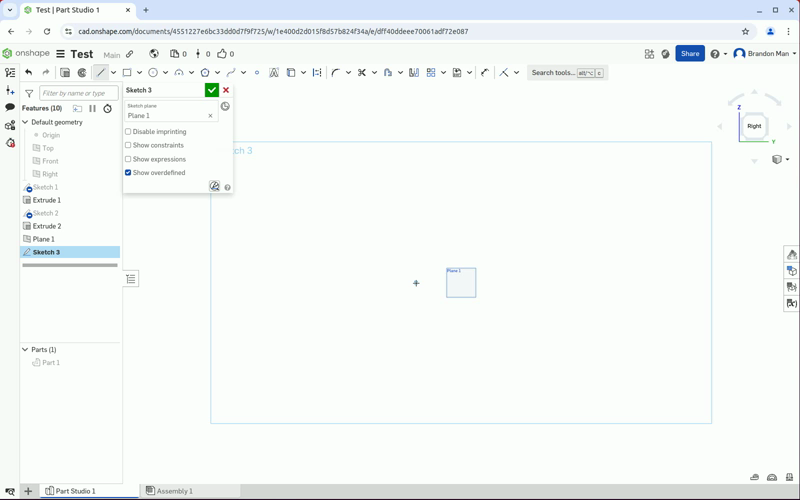
mouse_move(446, 282)
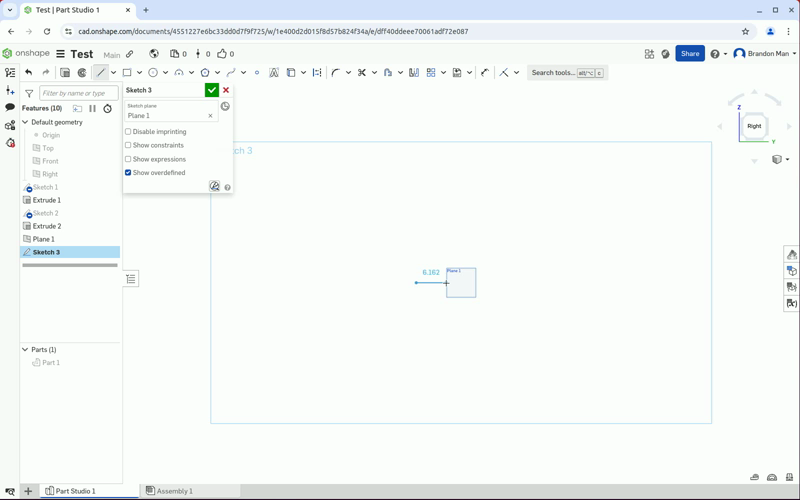
mouse_move(461, 282)
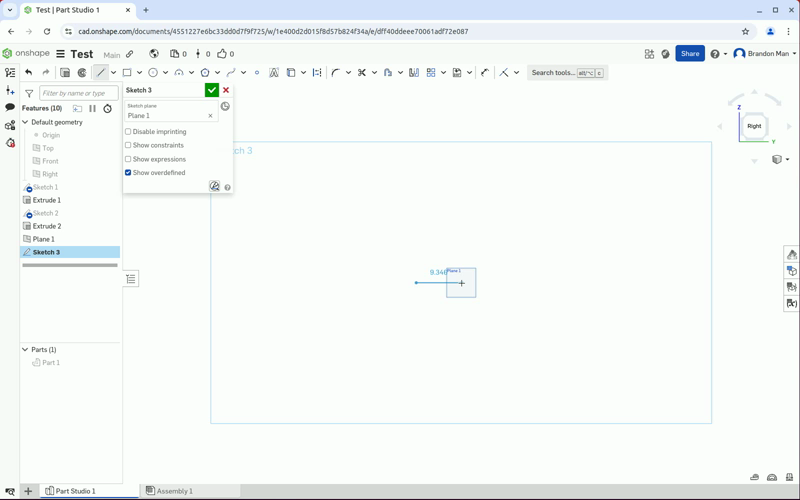
click(461, 282)
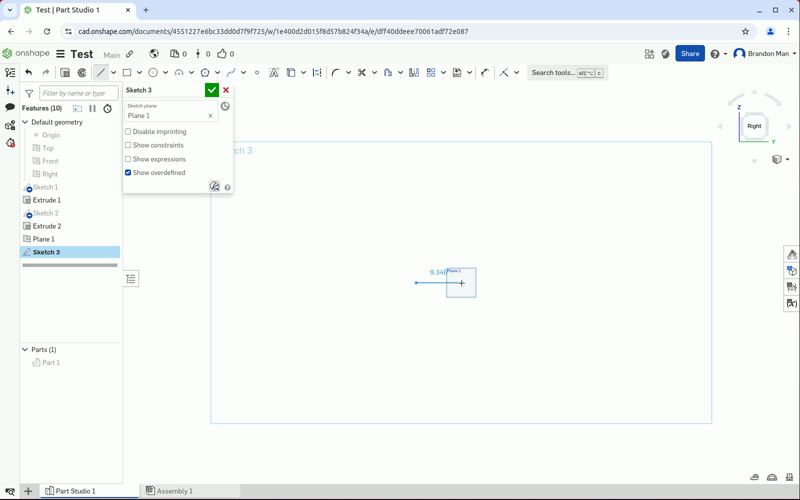
key_up(shift)
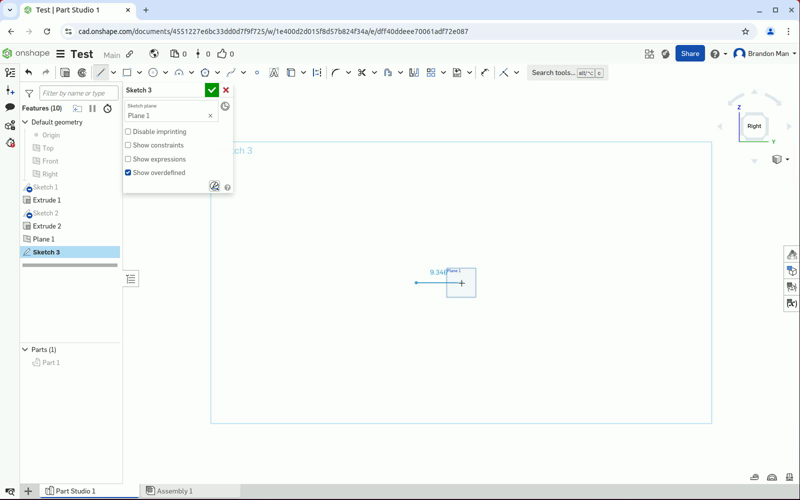
key_down(shift)
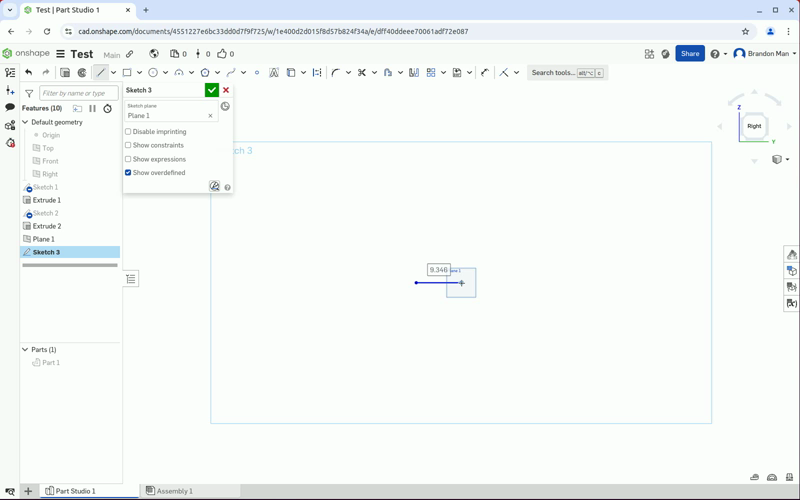
mouse_move(461, 192)
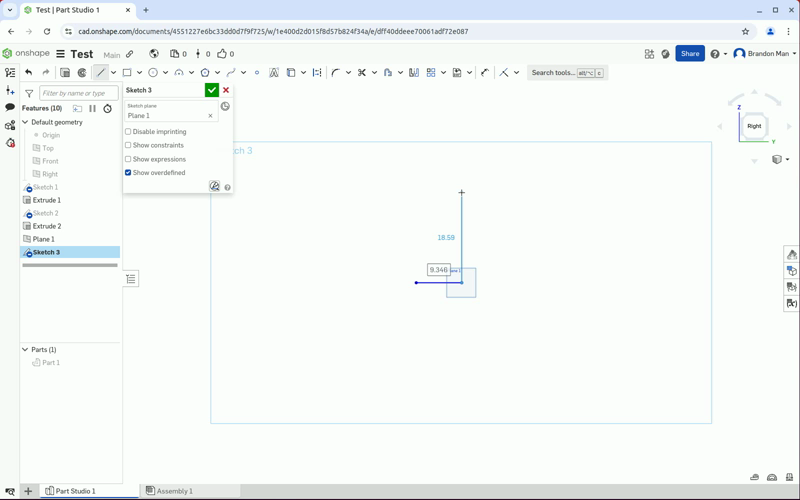
click(461, 192)
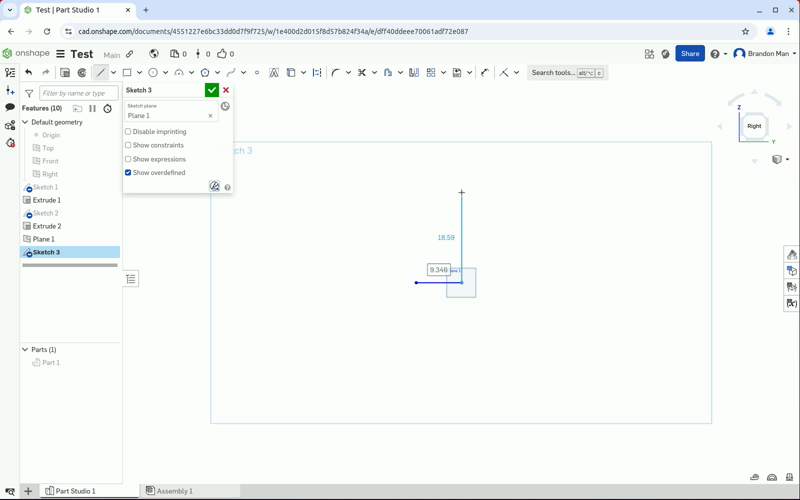
key_up(shift)
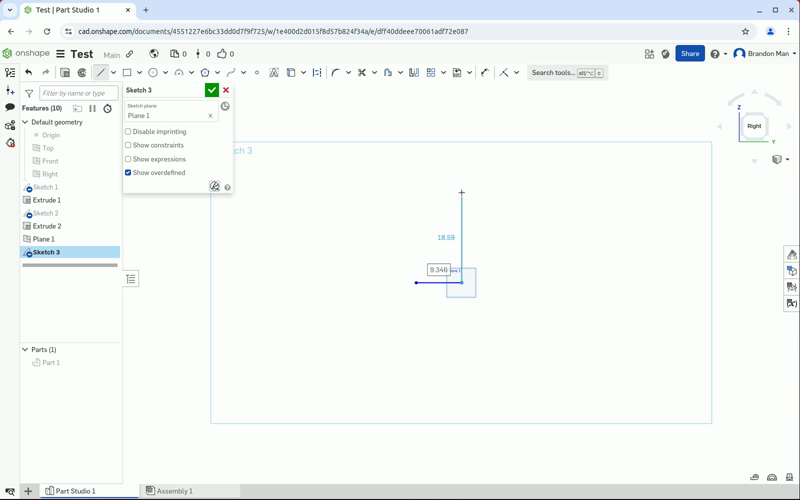
key_down(shift)
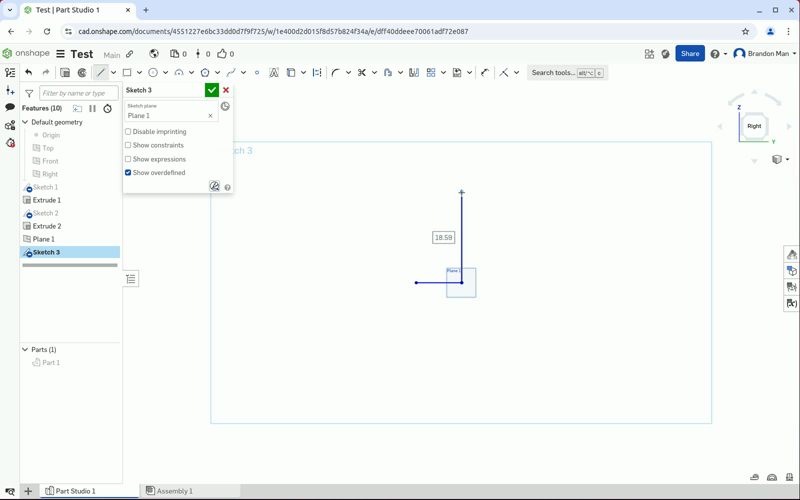
mouse_move(492, 192)
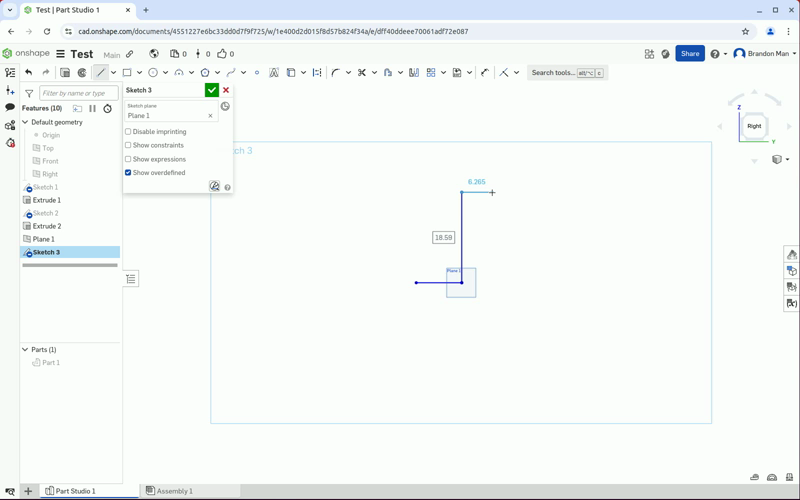
mouse_move(416, 192)
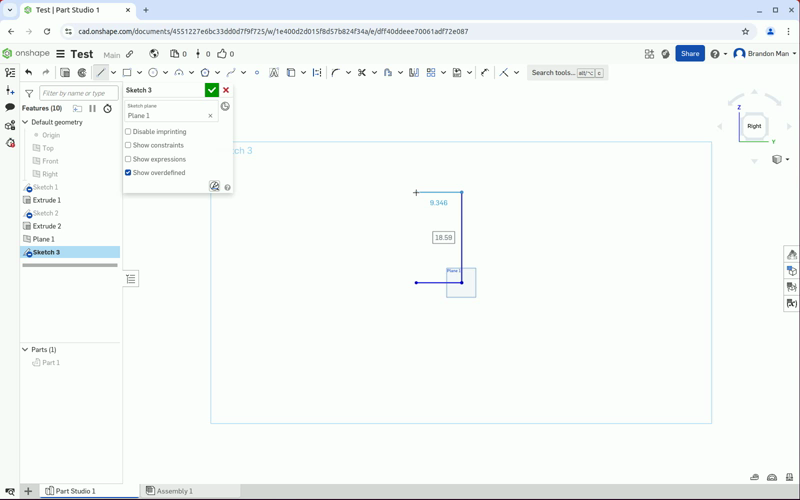
click(416, 192)
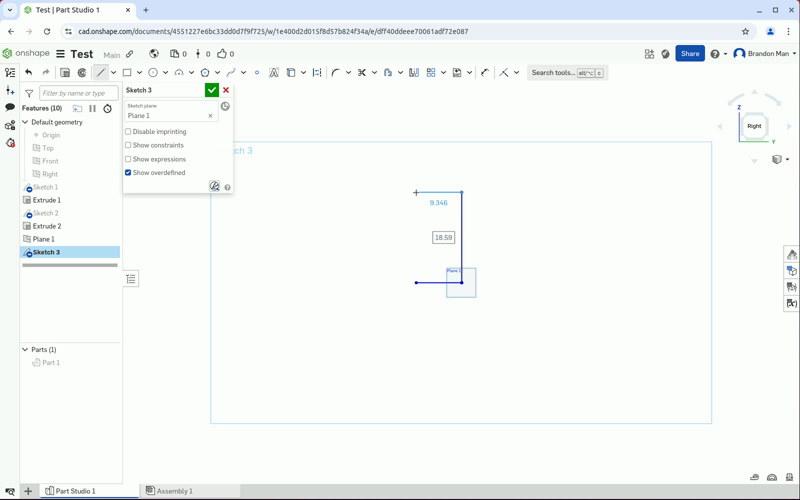
key_up(shift)
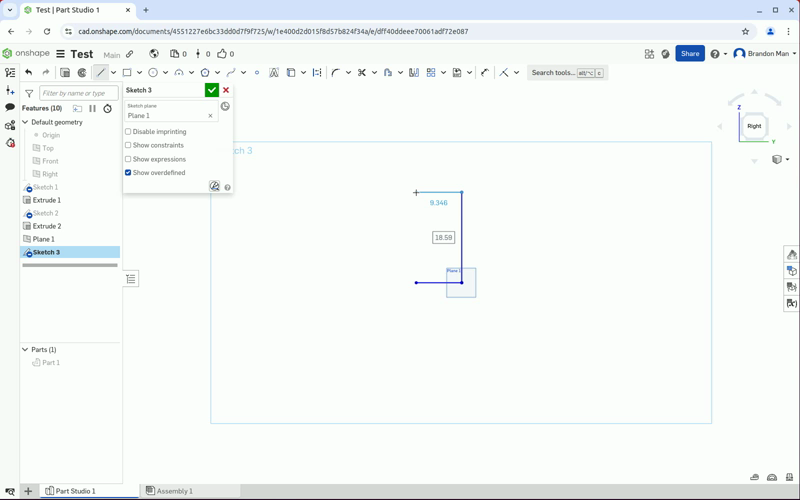
key_down(shift)
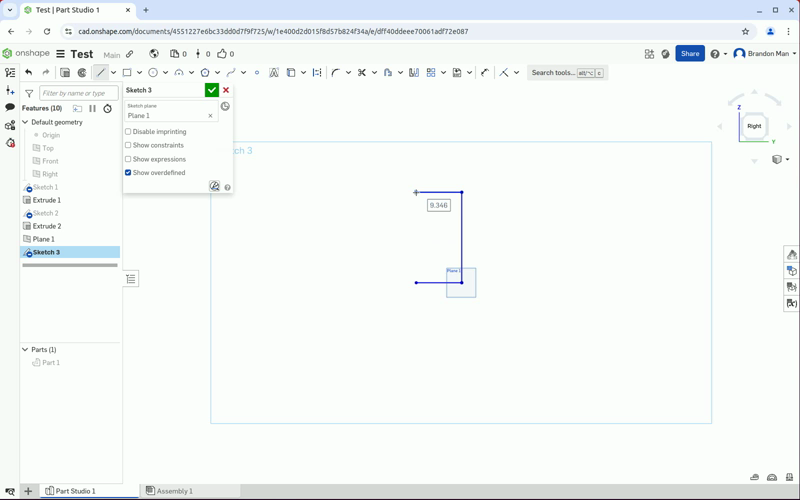
mouse_move(416, 282)
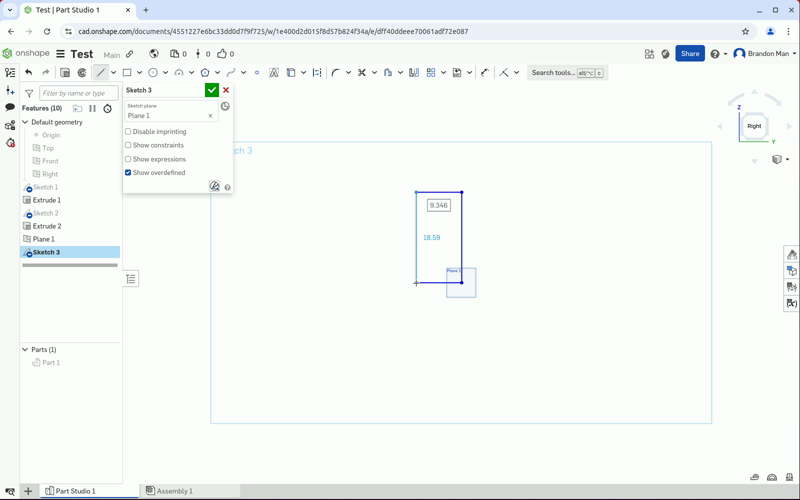
key_up(shift)
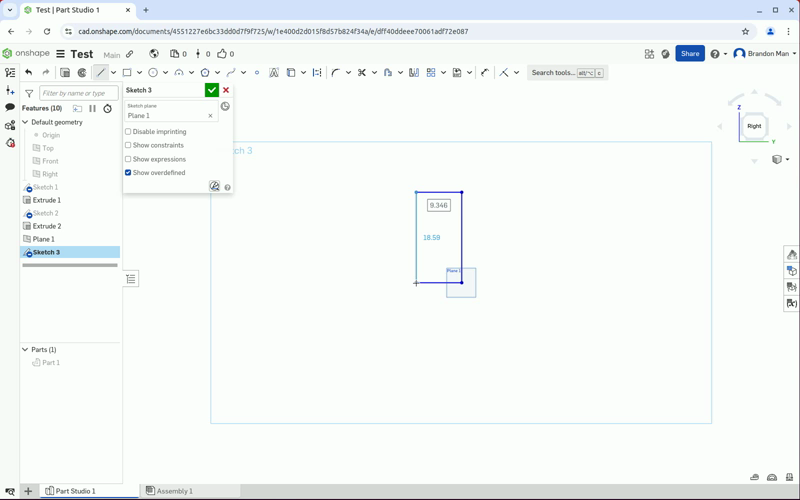
click(416, 282)
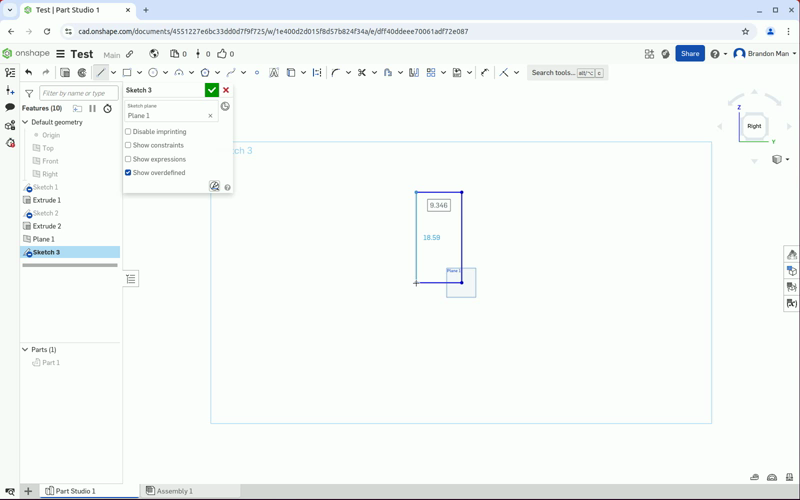
key(esc)
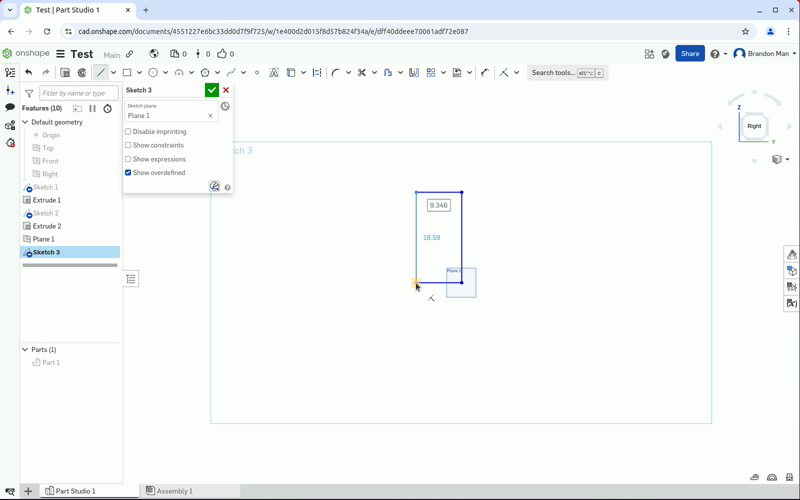
mouse_move(443, 196)
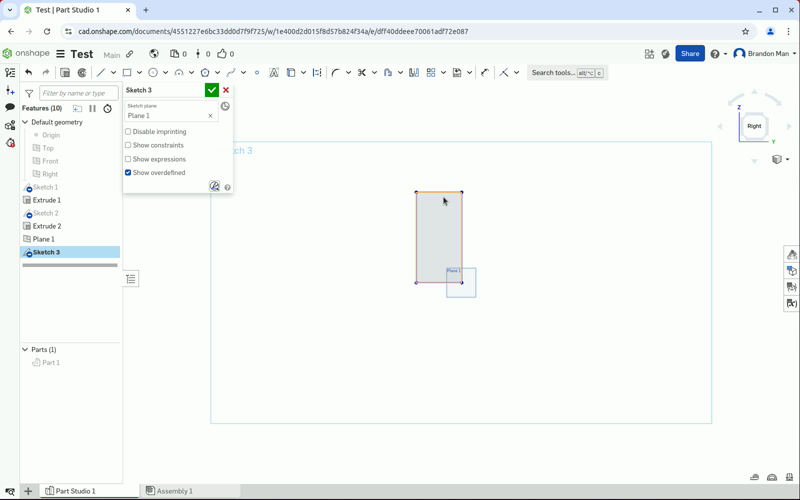
click(443, 196)
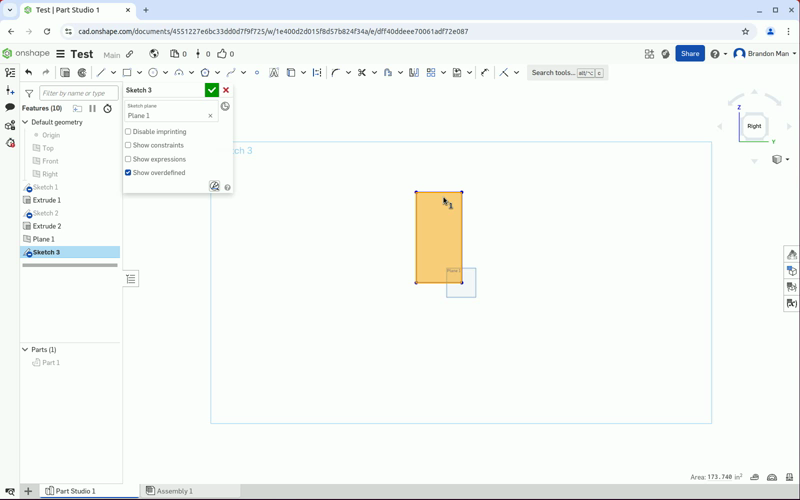
mouse_move(73, 352)
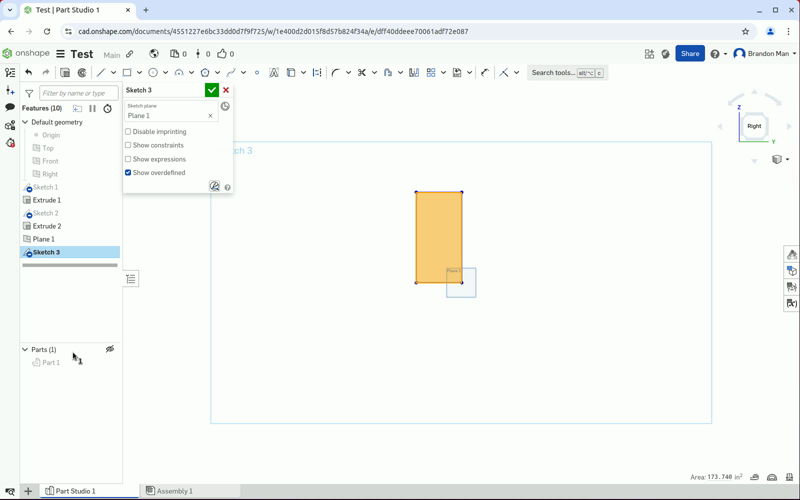
key(shift+y)
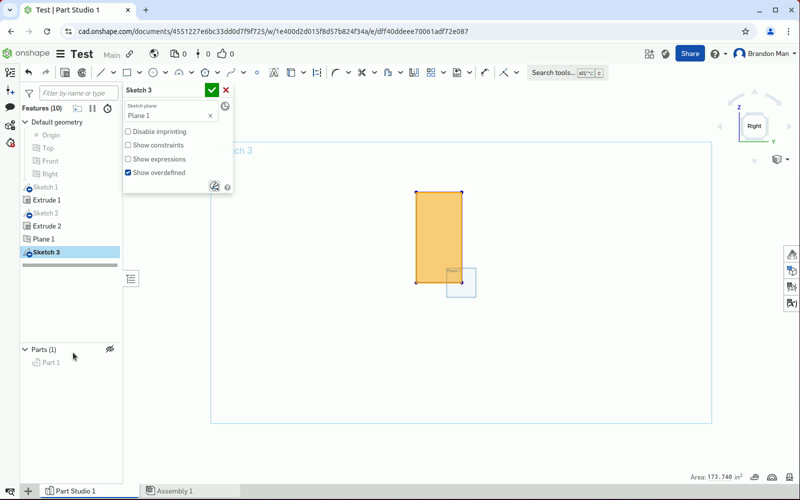
key(shift+e)
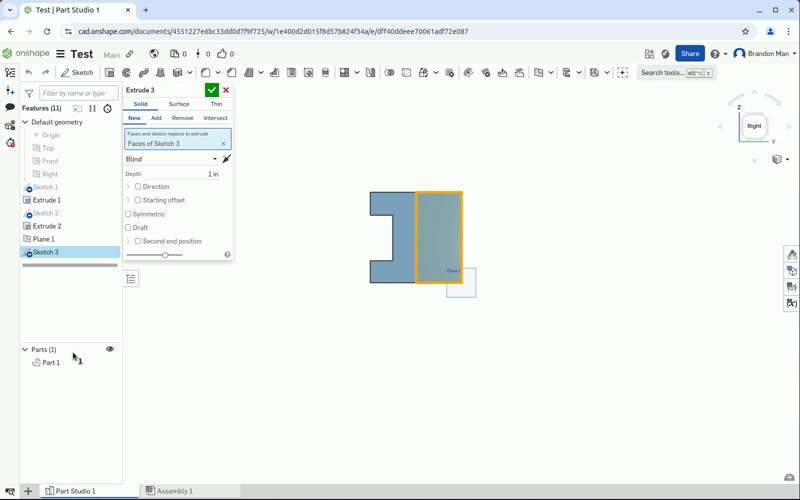
mouse_move(143, 106)
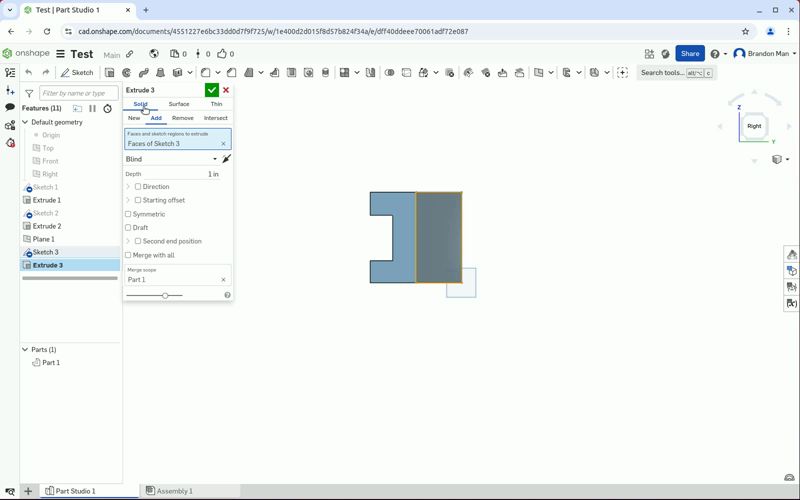
click(143, 106)
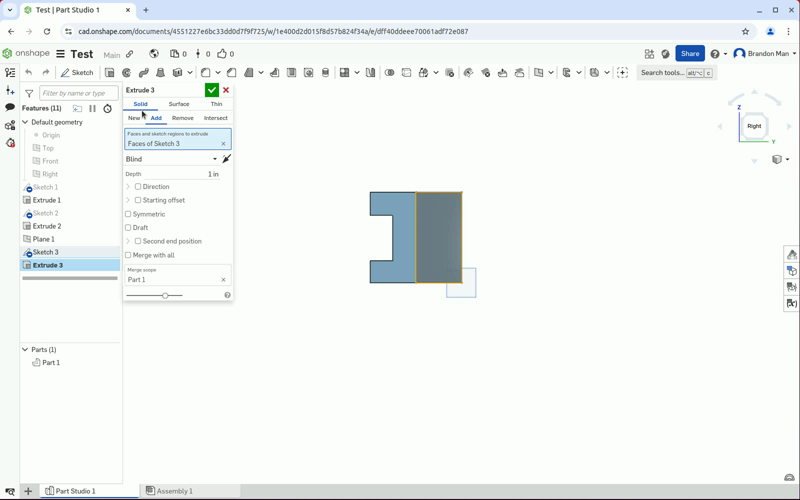
mouse_move(137, 120)
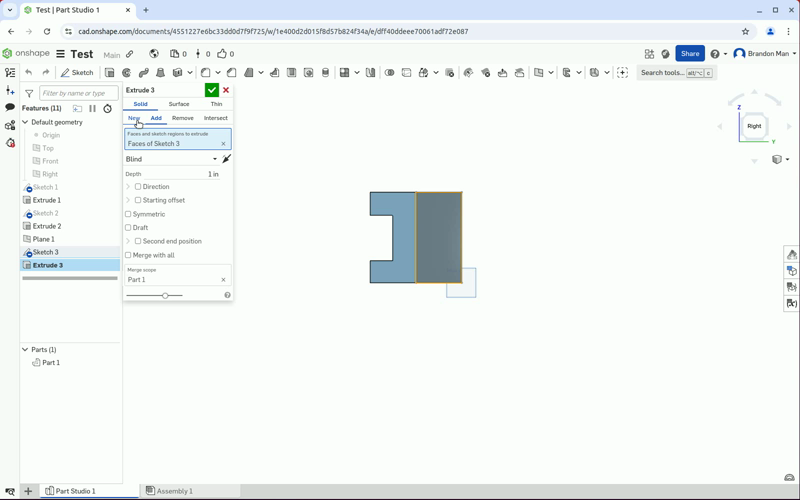
click(137, 120)
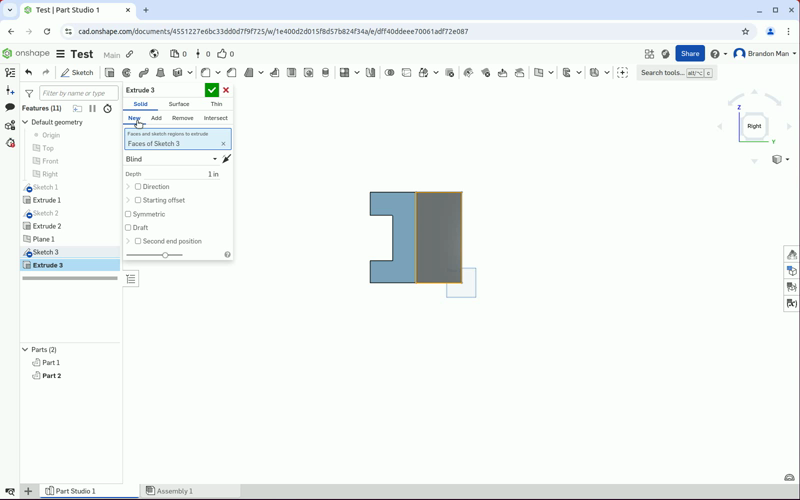
key(tab, 4)
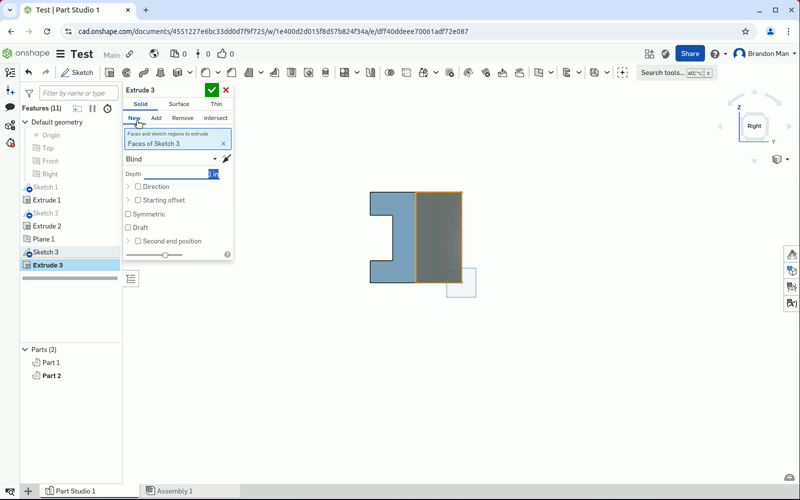
text(9.147)
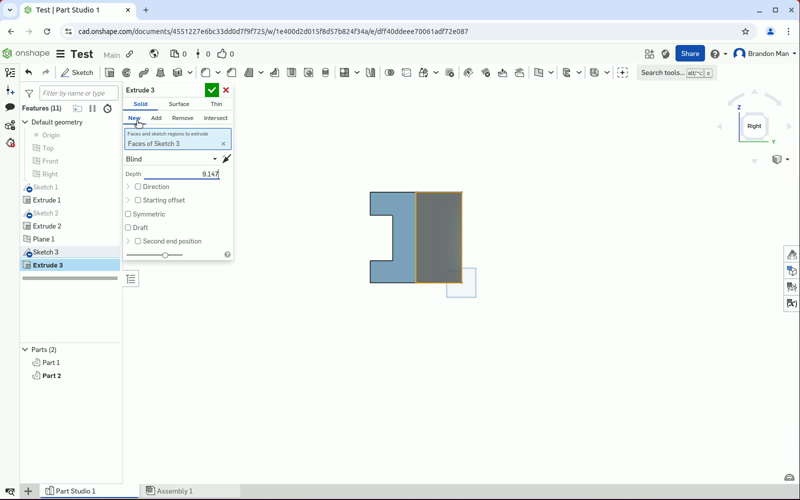
key(enter)
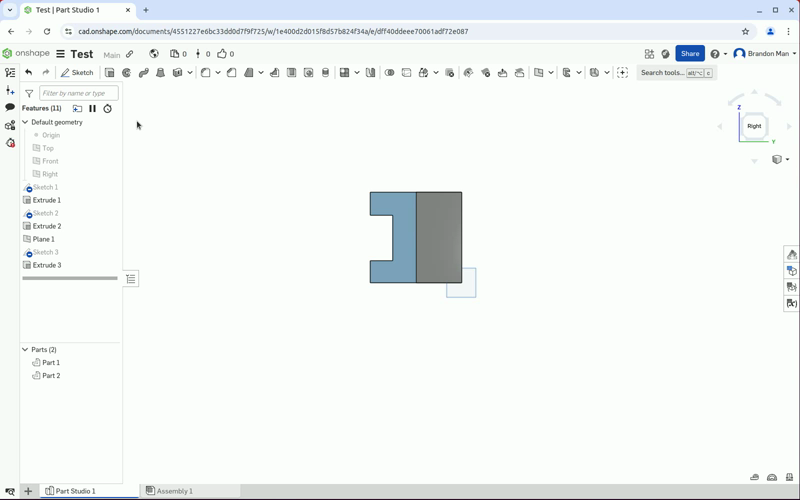
key(shift+h)
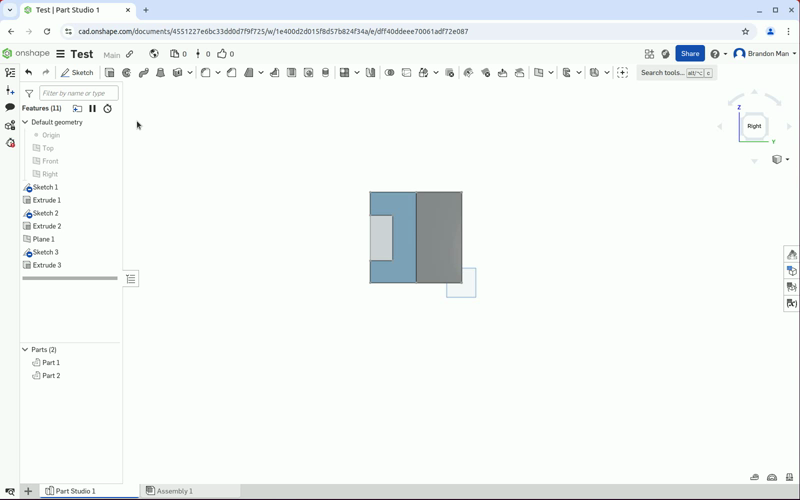
key(shift+h)
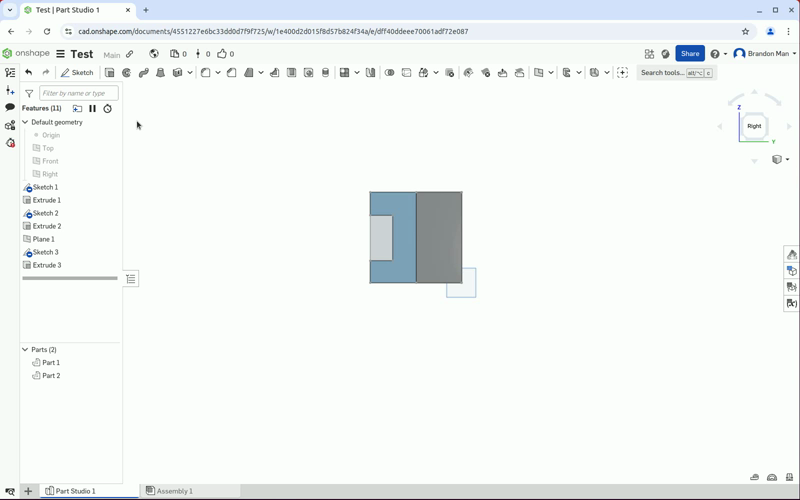
key(shift+7)
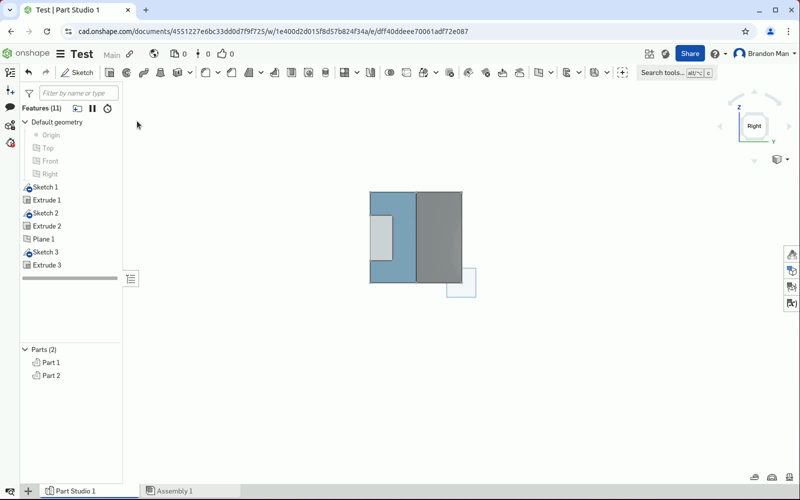
key(right, 2)
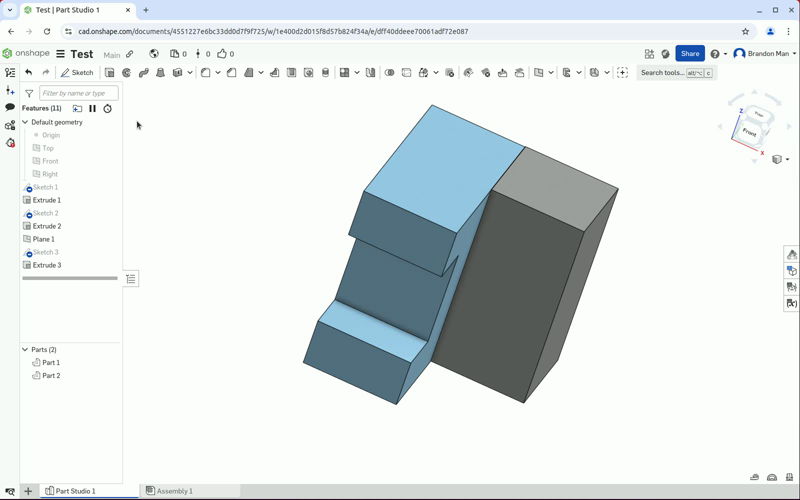
key(down, 2)
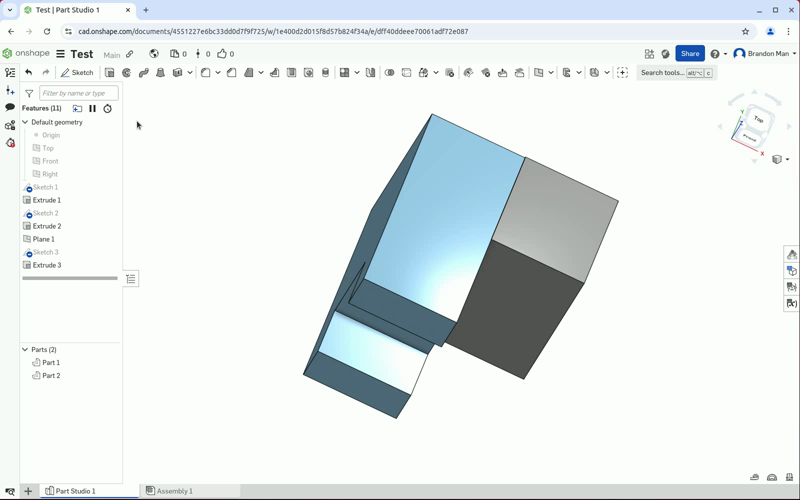
key(up, 2)
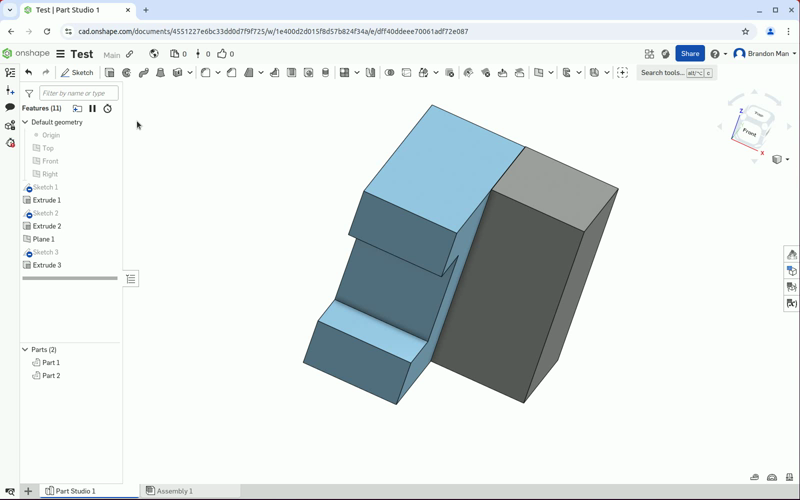
key(left, 2)
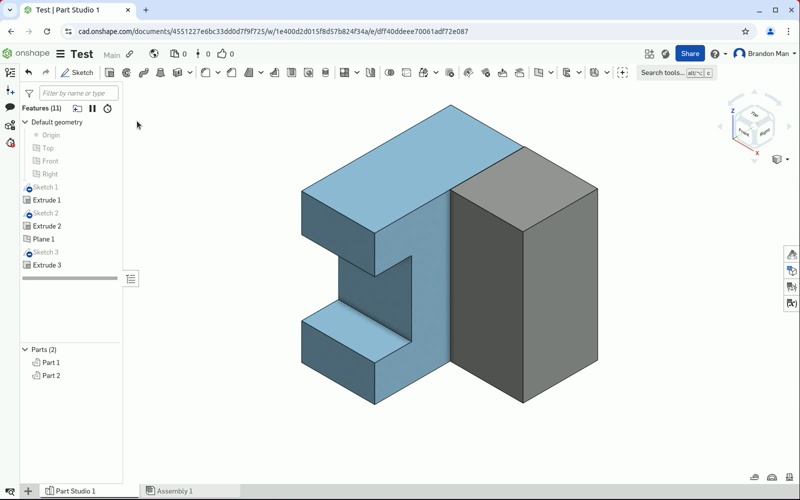
mouse_move(73, 189)
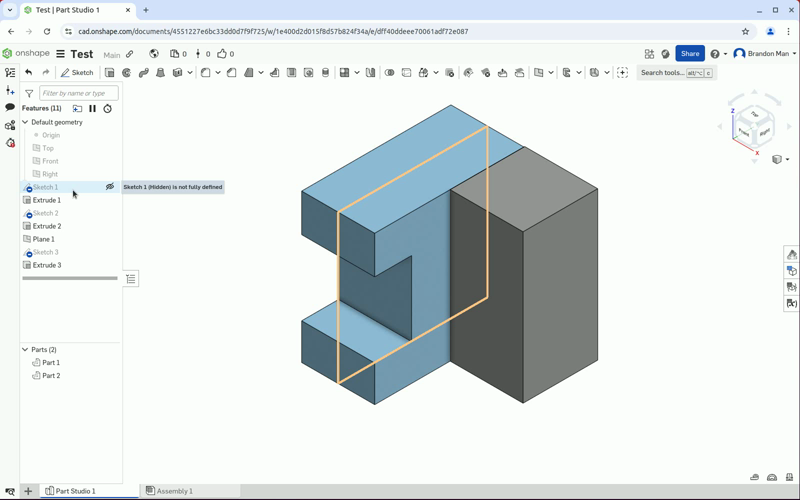
click(73, 189)